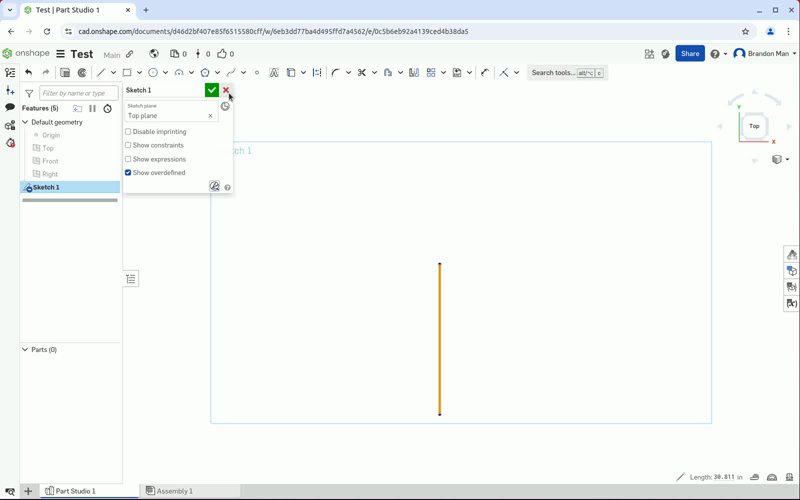
key(shift+h)
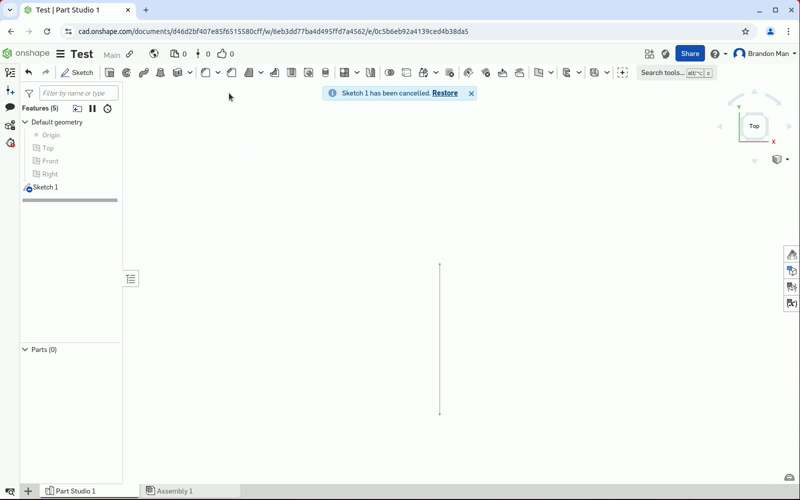
key(shift+s)
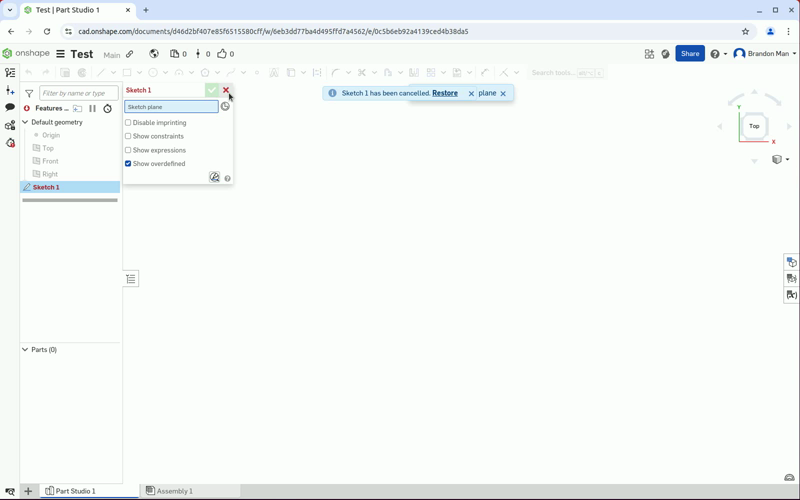
mouse_move(73, 150)
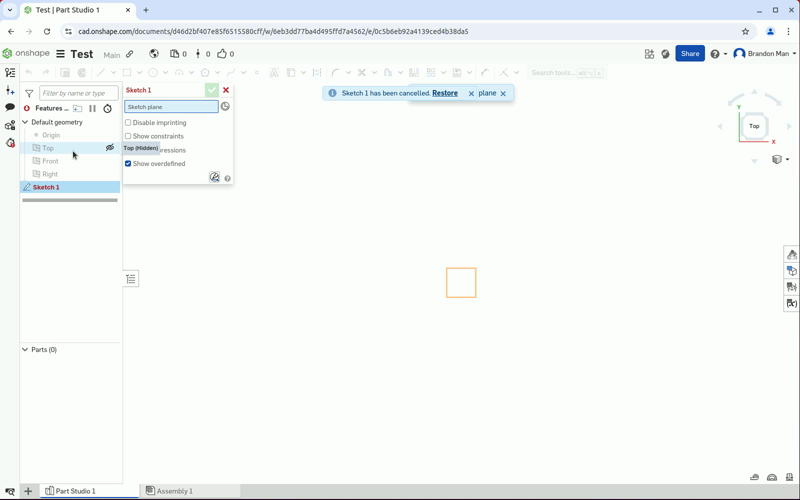
click(73, 150)
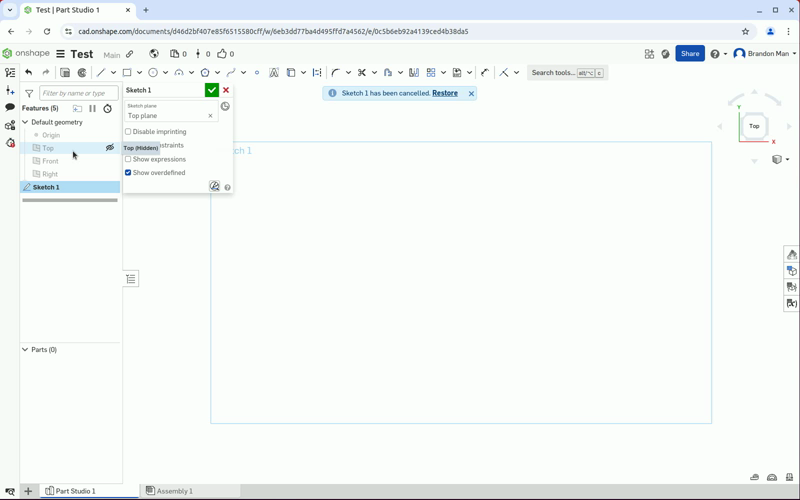
mouse_move(73, 352)
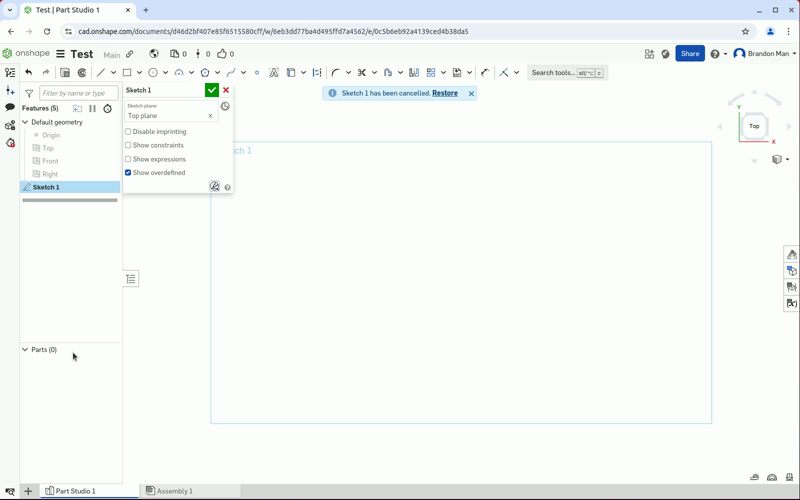
key(y)
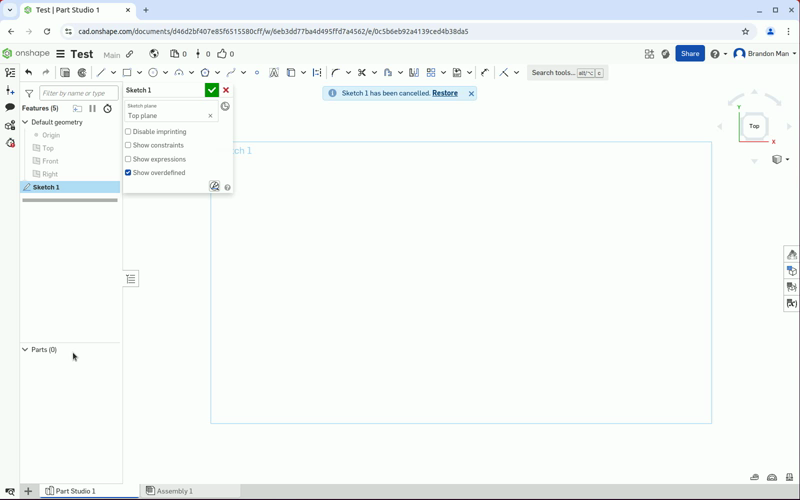
key(c)
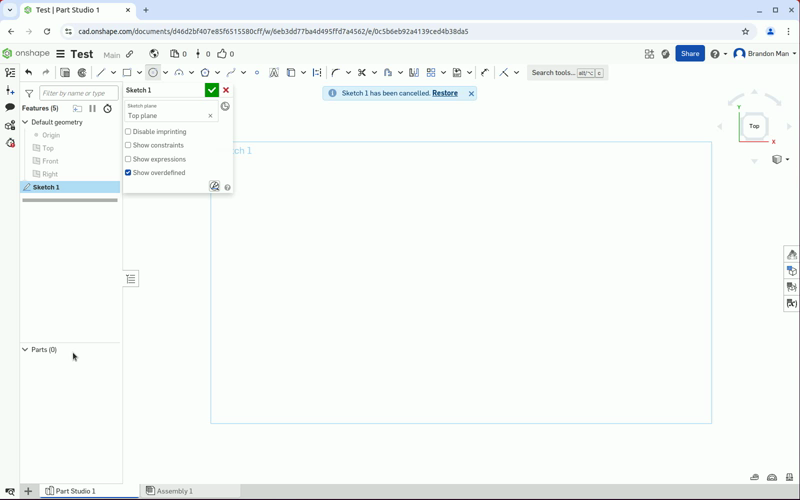
key_down(shift)
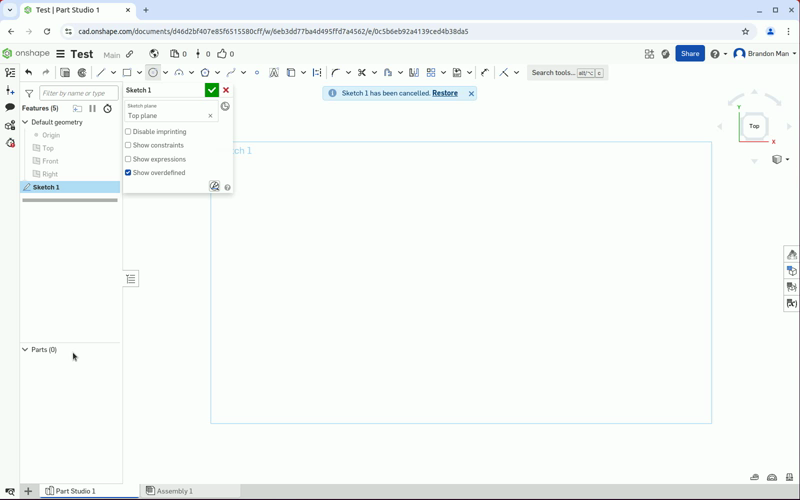
mouse_move(461, 282)
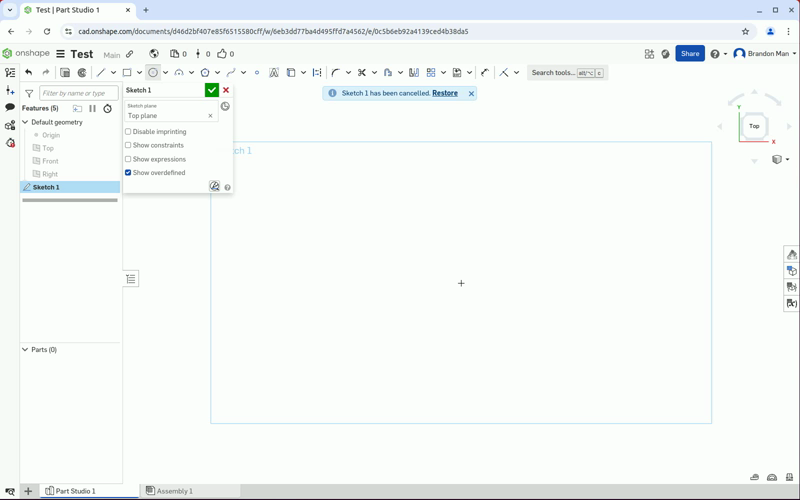
click(461, 282)
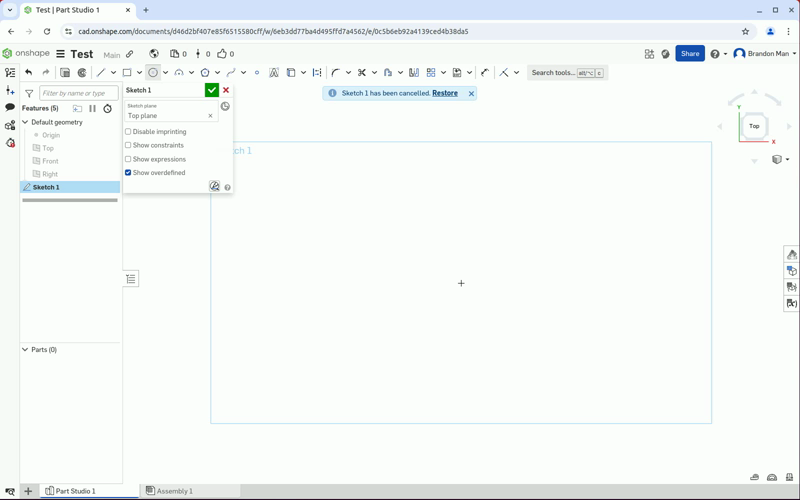
key_up(shift)
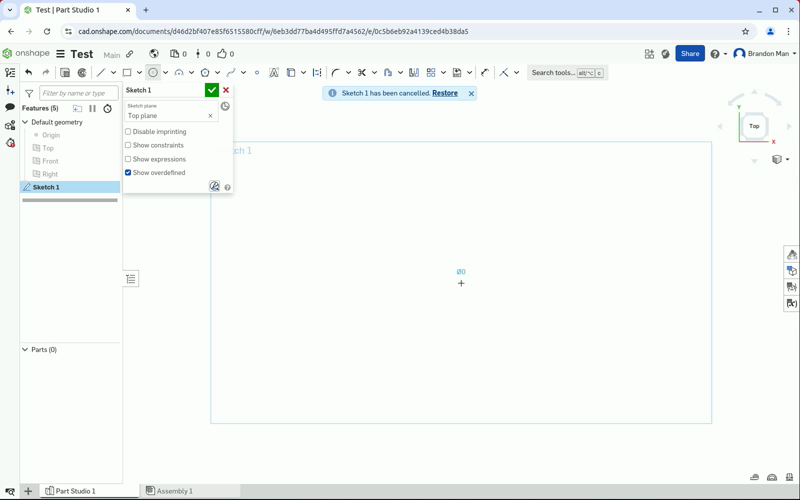
mouse_move(507, 282)
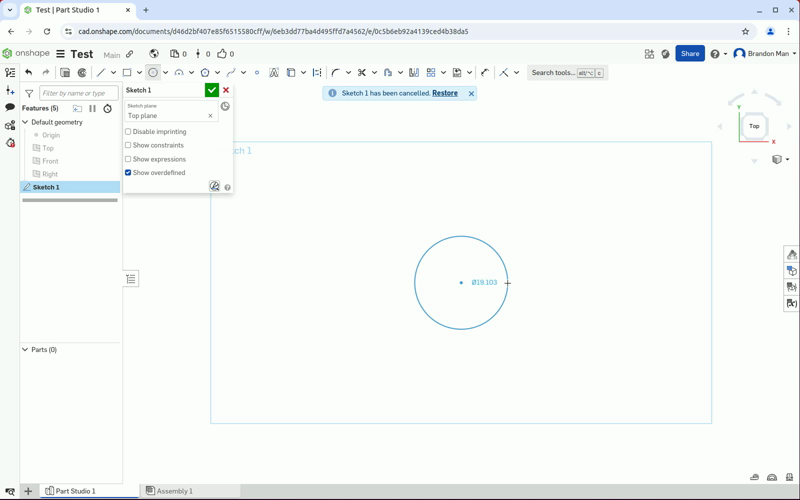
click(507, 282)
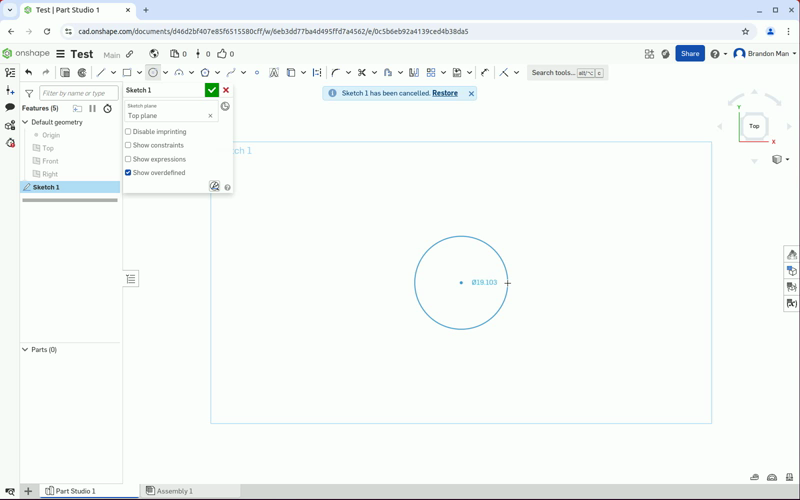
key(esc)
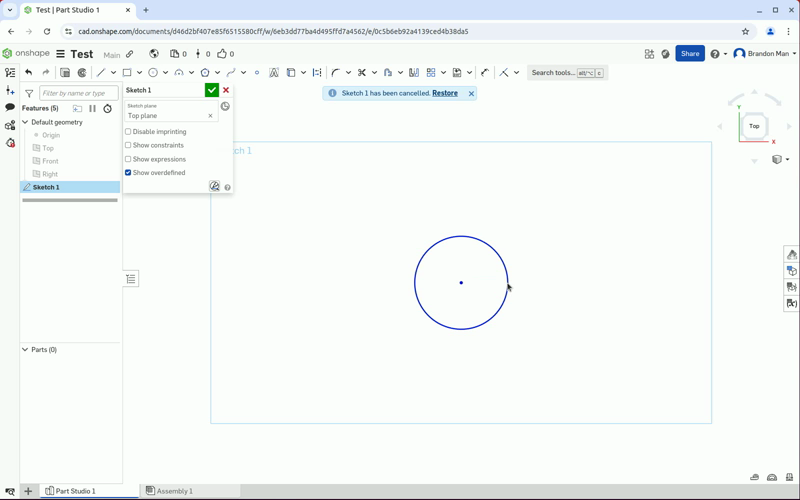
mouse_move(493, 264)
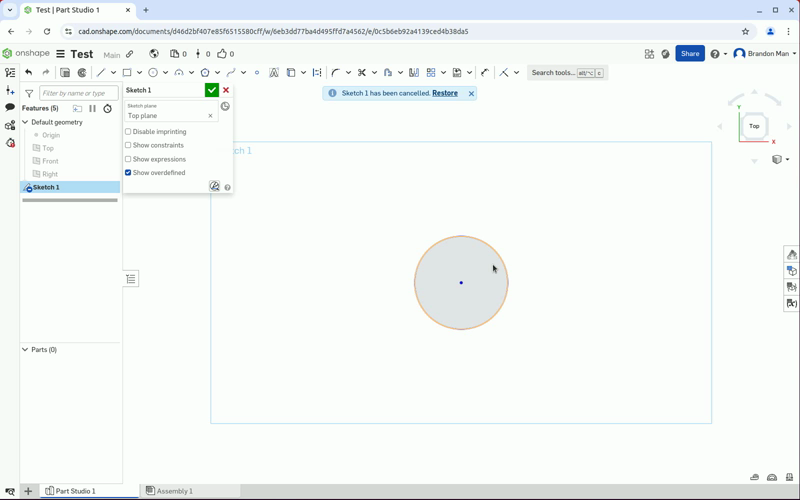
click(493, 264)
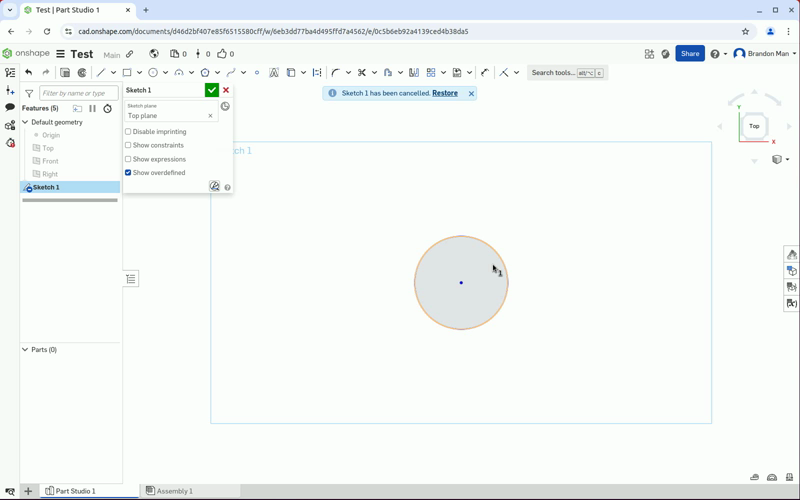
mouse_move(73, 352)
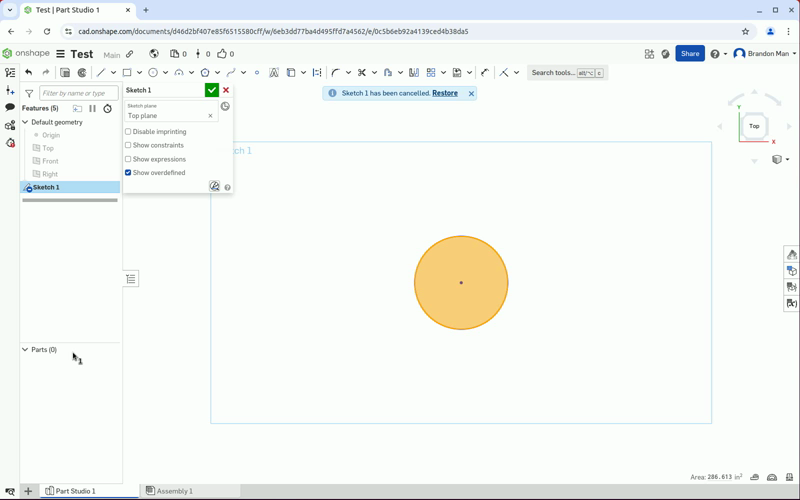
key(shift+y)
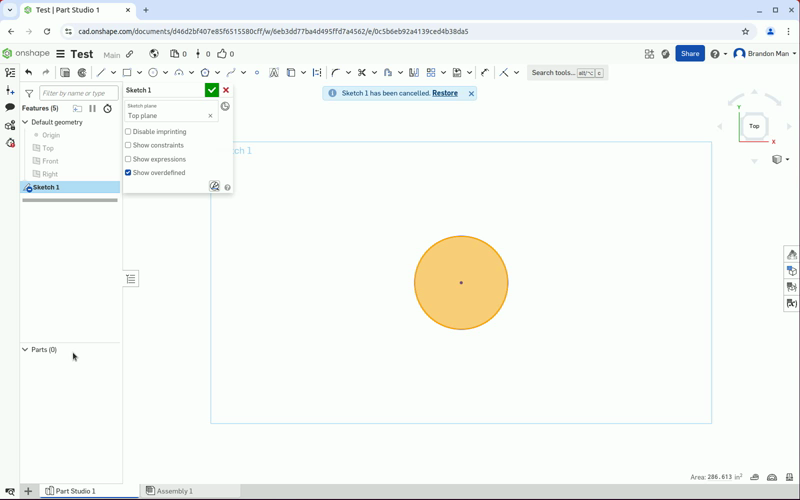
key(shift+e)
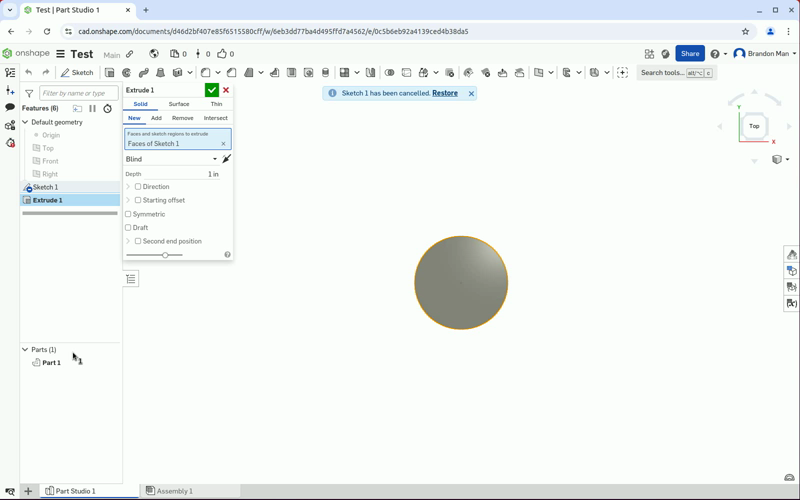
mouse_move(143, 106)
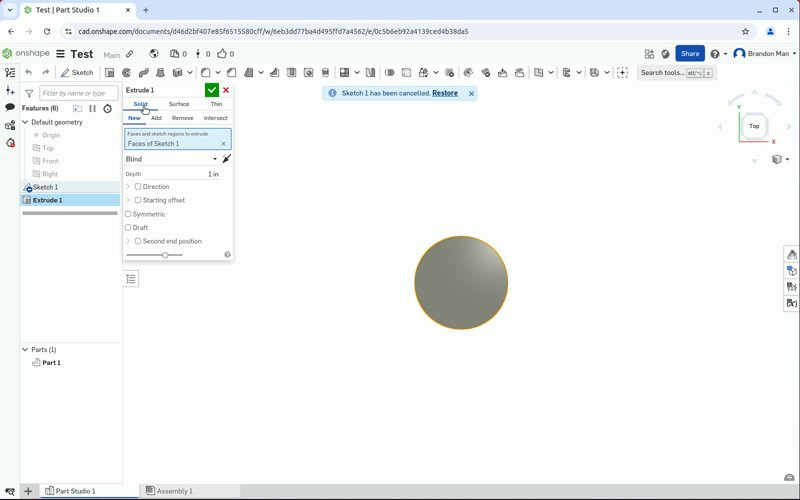
click(143, 106)
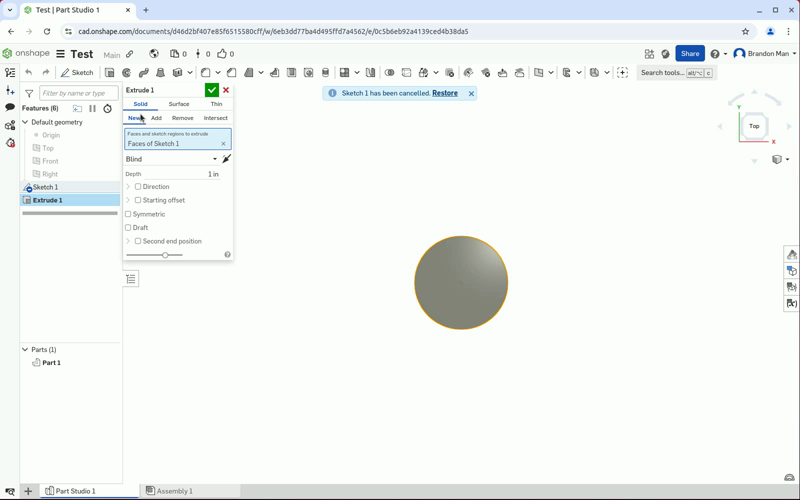
mouse_move(137, 120)
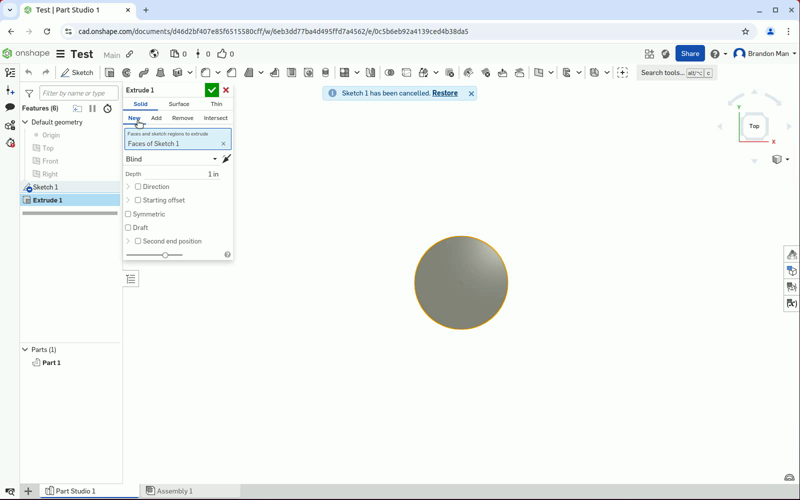
click(137, 120)
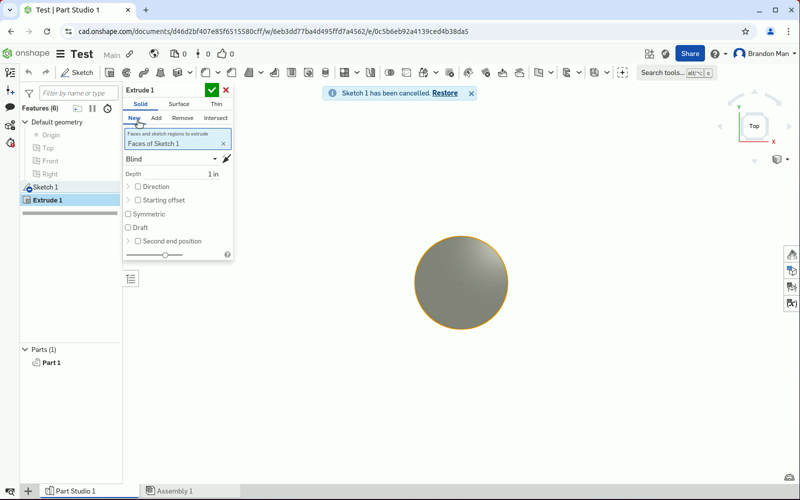
key(tab, 4)
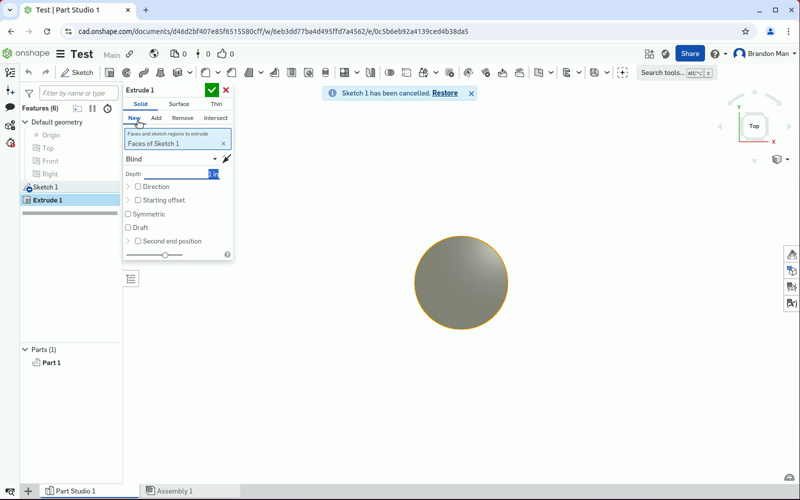
text(23.108)
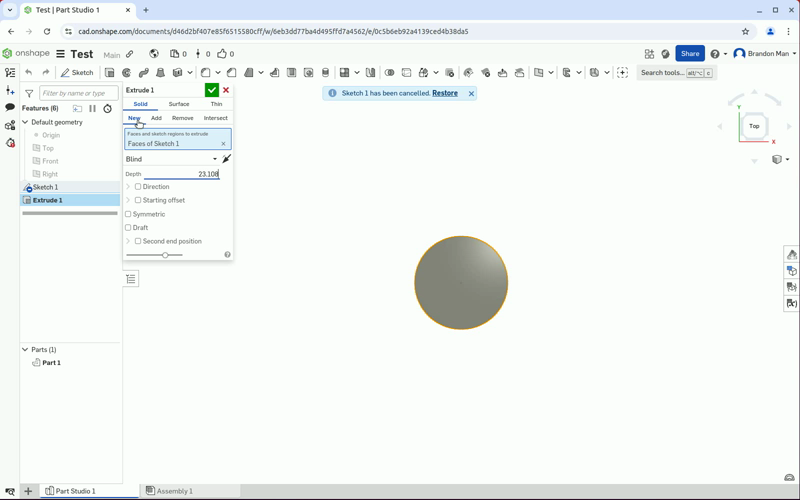
key(enter)
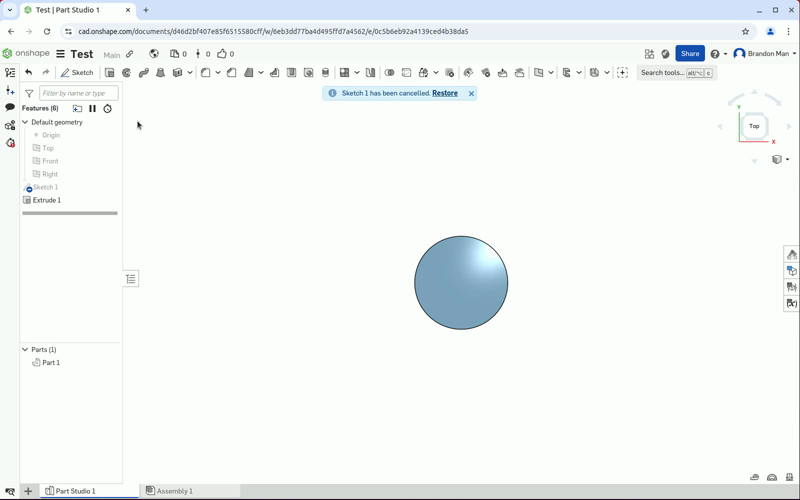
key(shift+h)
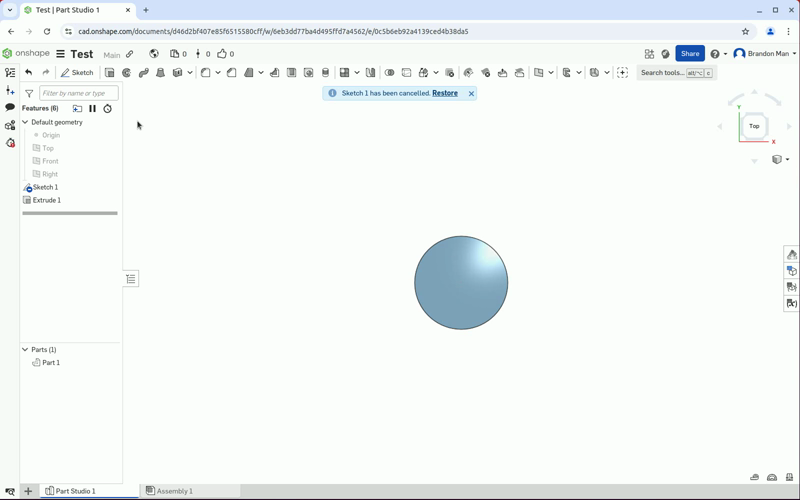
key(shift+h)
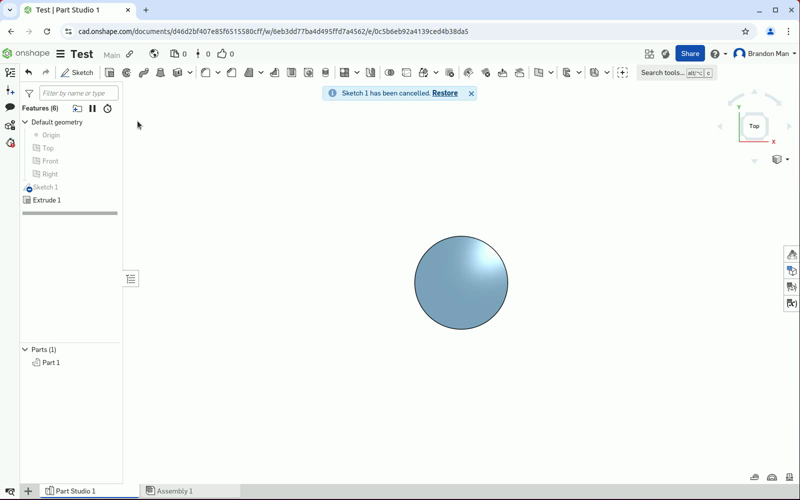
mouse_move(73, 189)
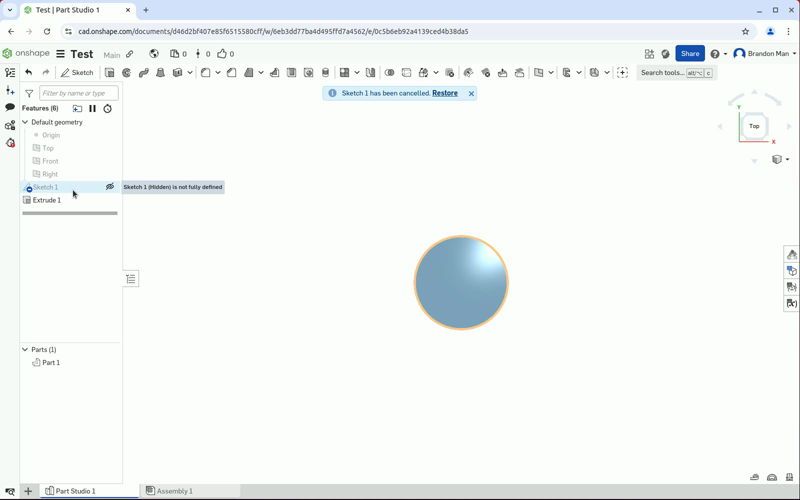
click(73, 189)
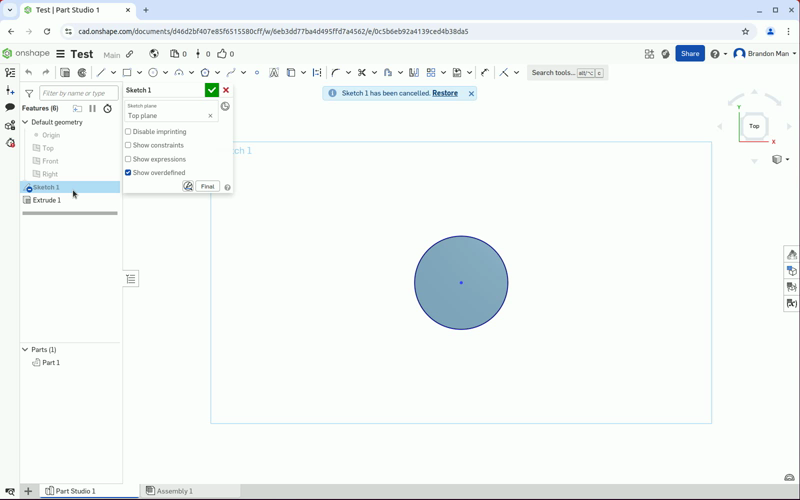
mouse_move(229, 92)
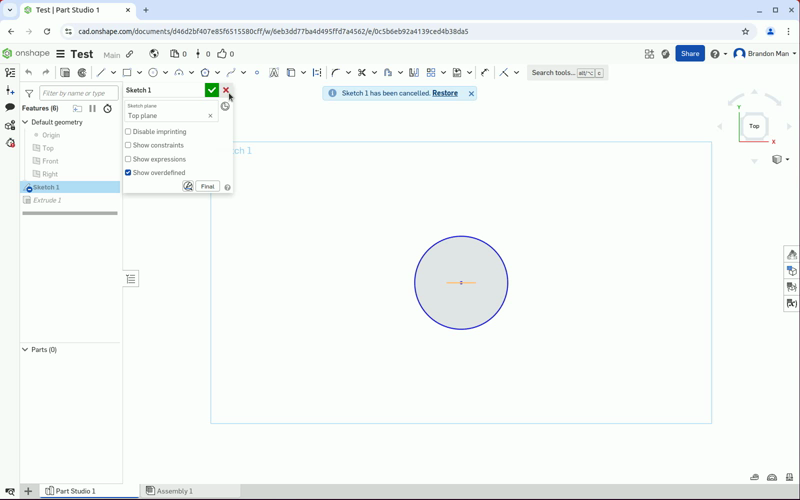
click(229, 92)
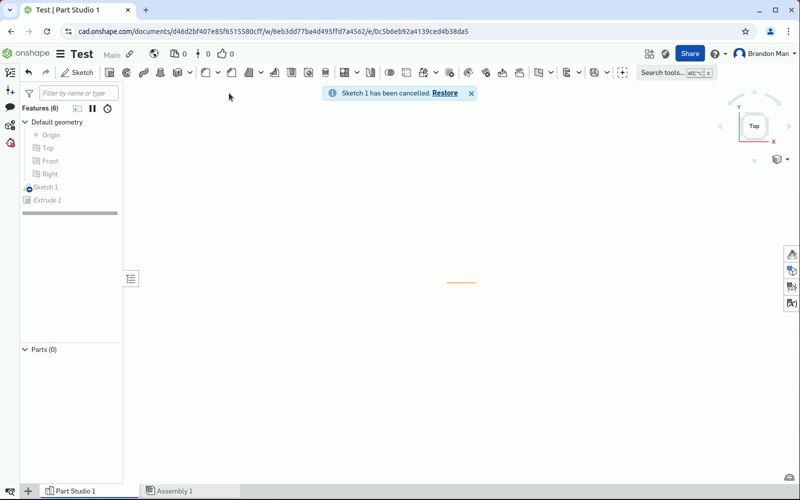
mouse_move(541, 75)
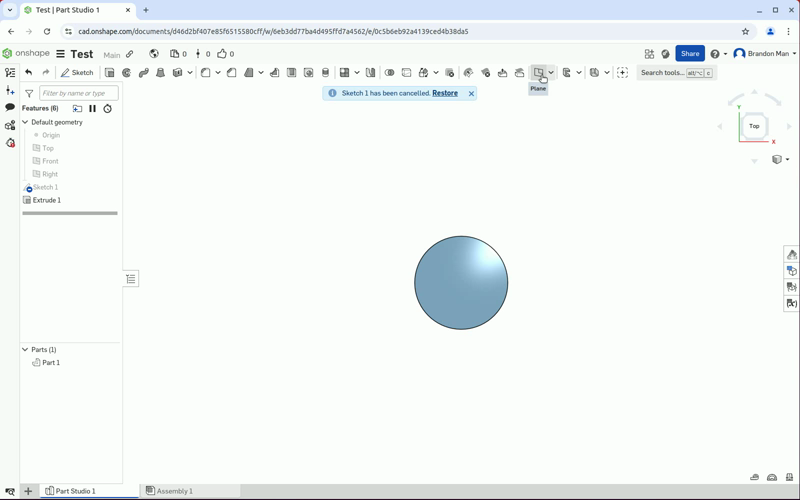
click(541, 75)
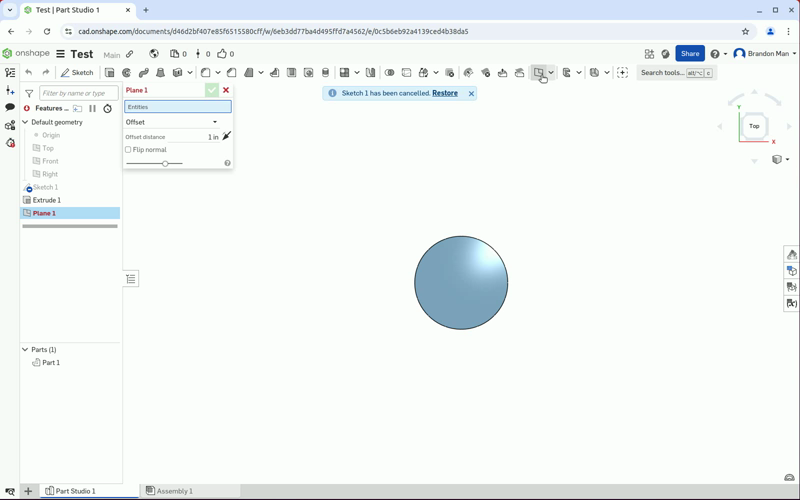
mouse_move(73, 150)
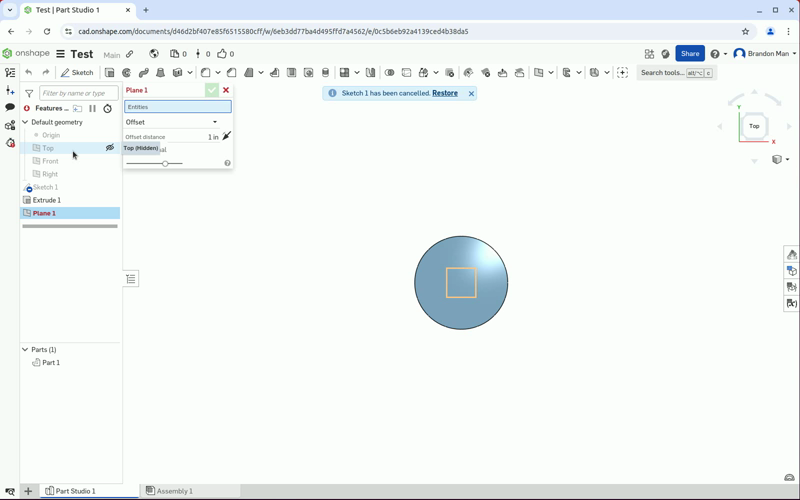
click(73, 150)
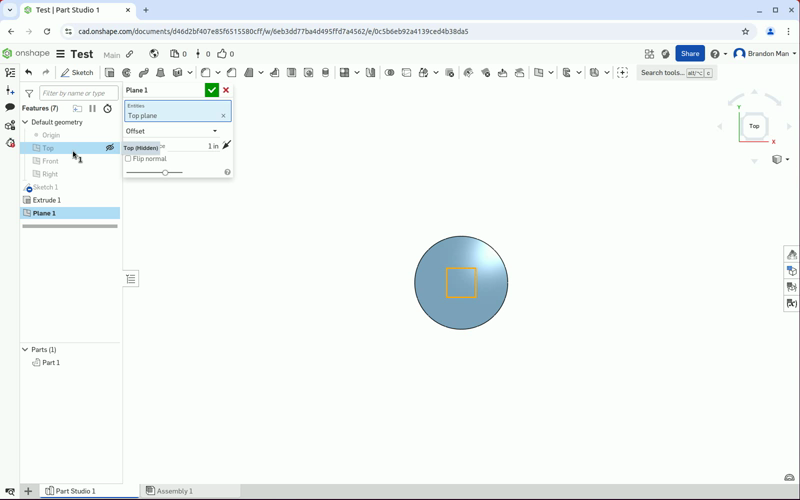
key(tab, 2)
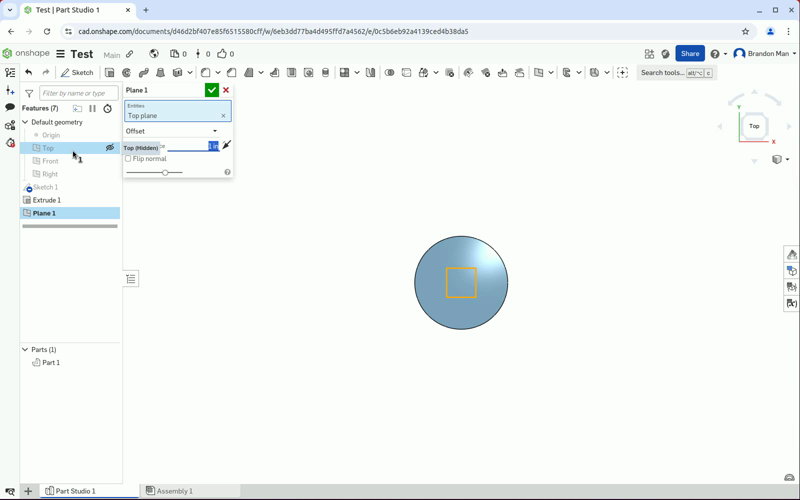
text(23.108)
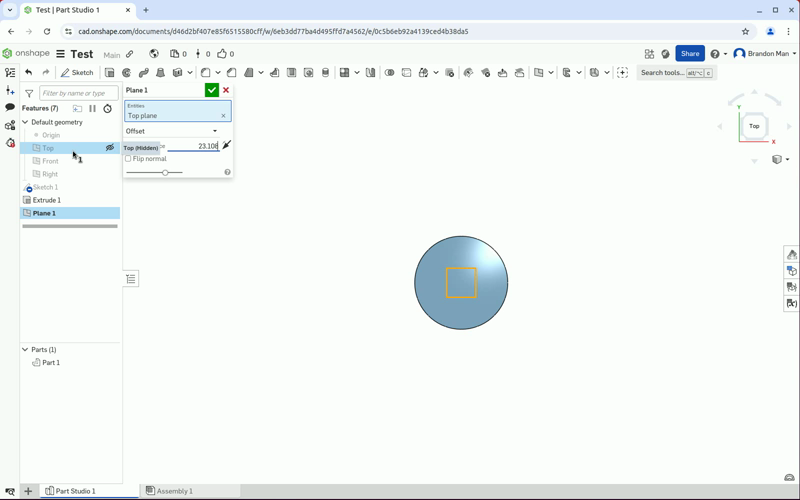
key(enter, 2)
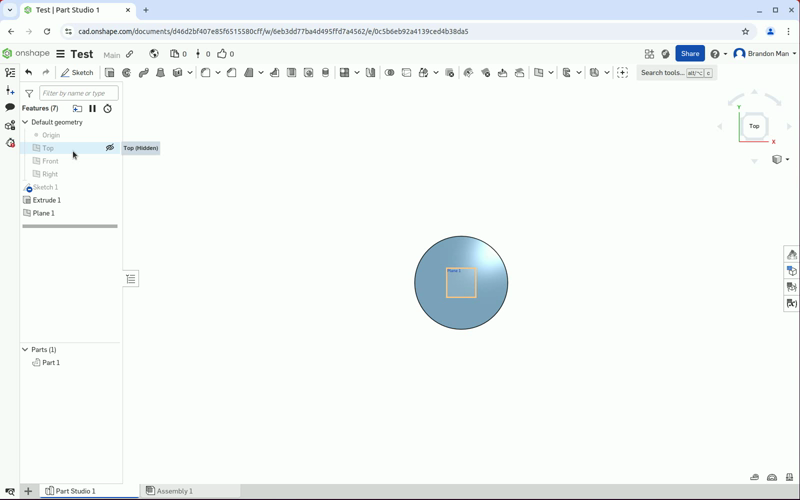
key(shift+s)
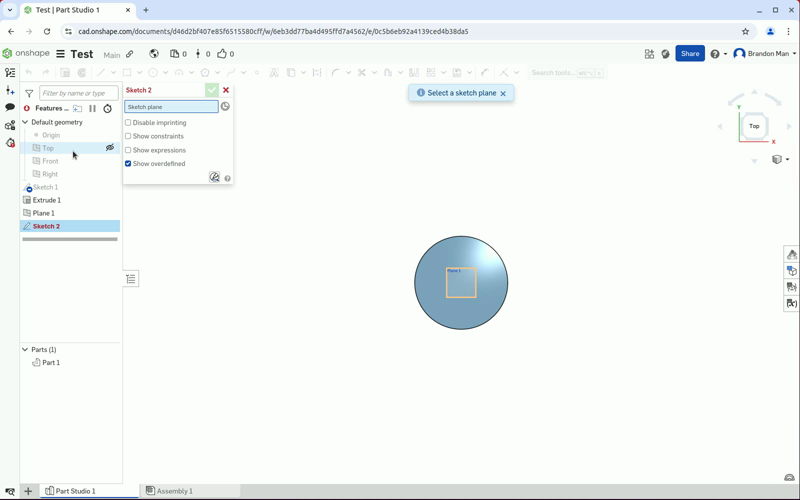
mouse_move(73, 215)
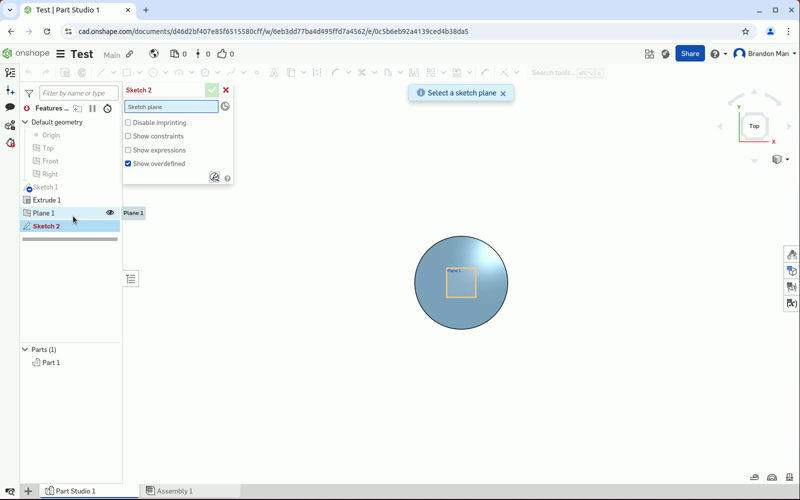
click(73, 215)
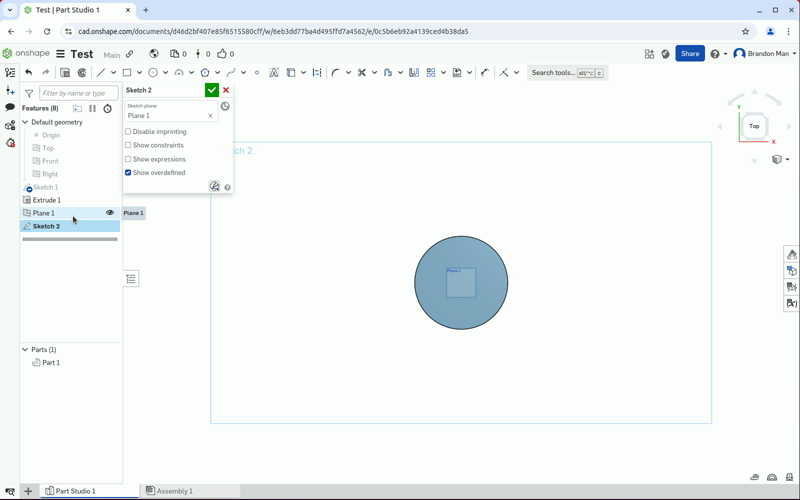
mouse_move(73, 352)
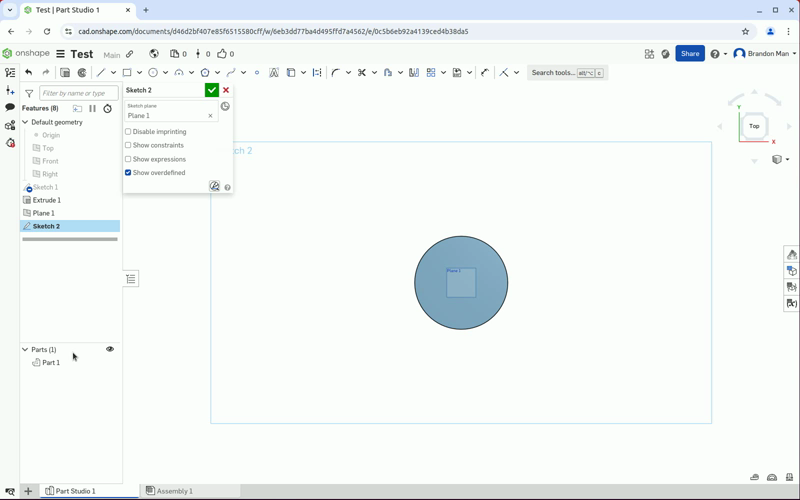
key(y)
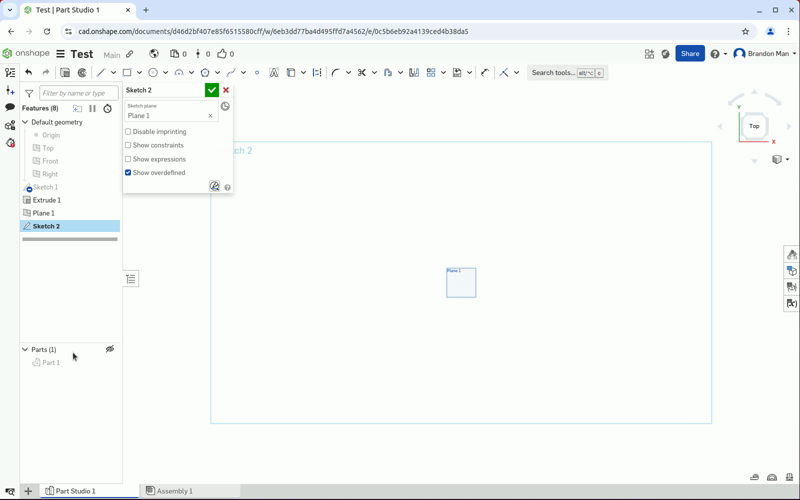
key(l)
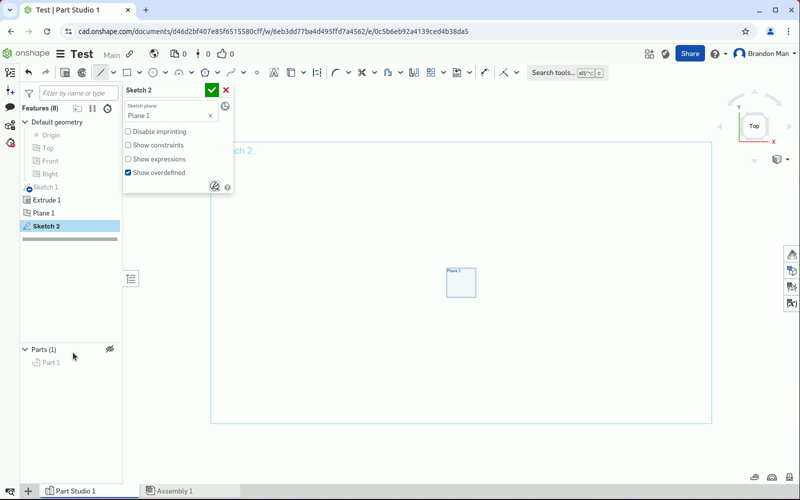
key_down(shift)
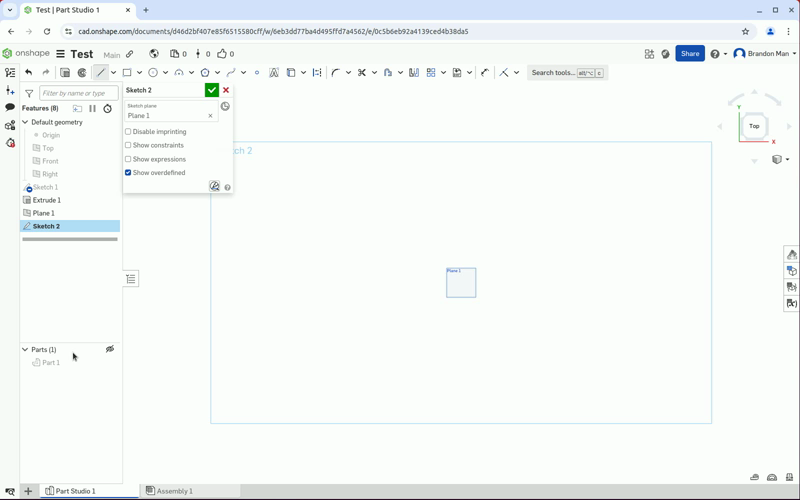
mouse_move(492, 288)
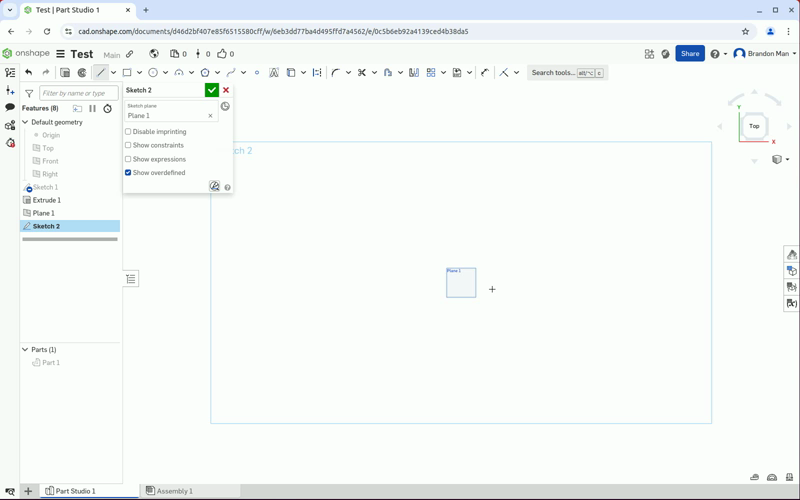
click(492, 288)
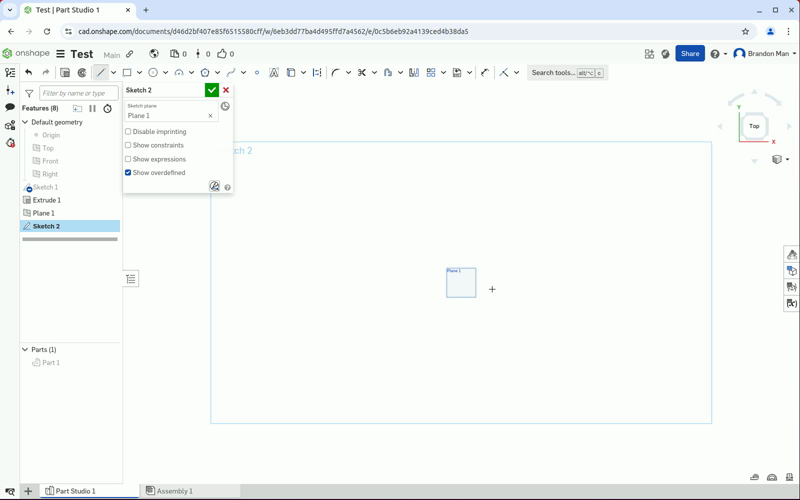
key_up(shift)
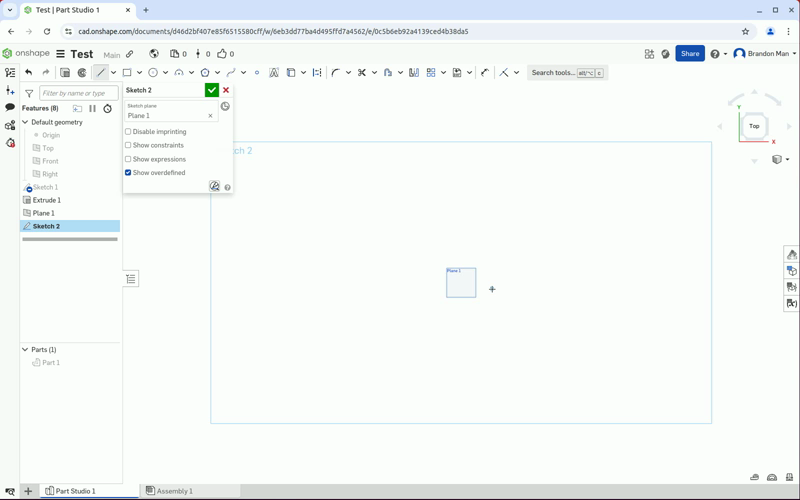
key_down(shift)
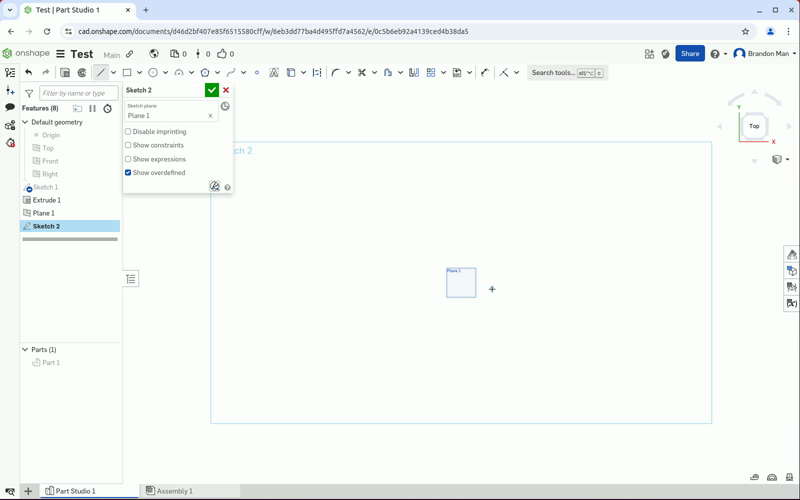
mouse_move(522, 288)
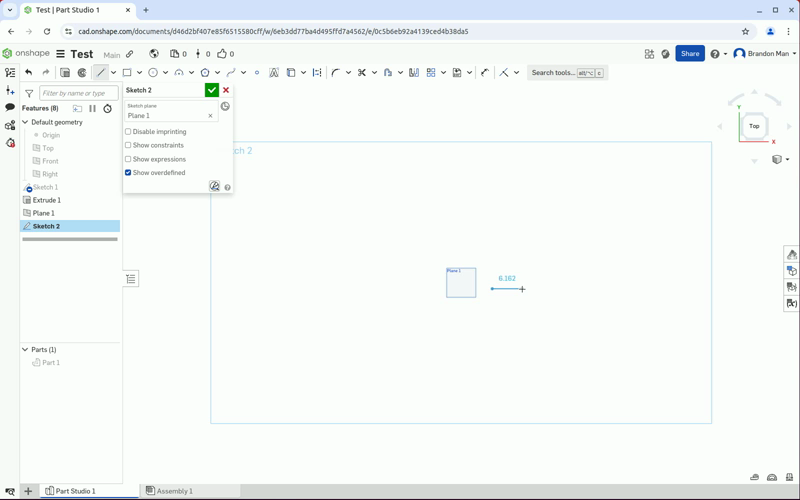
mouse_move(503, 288)
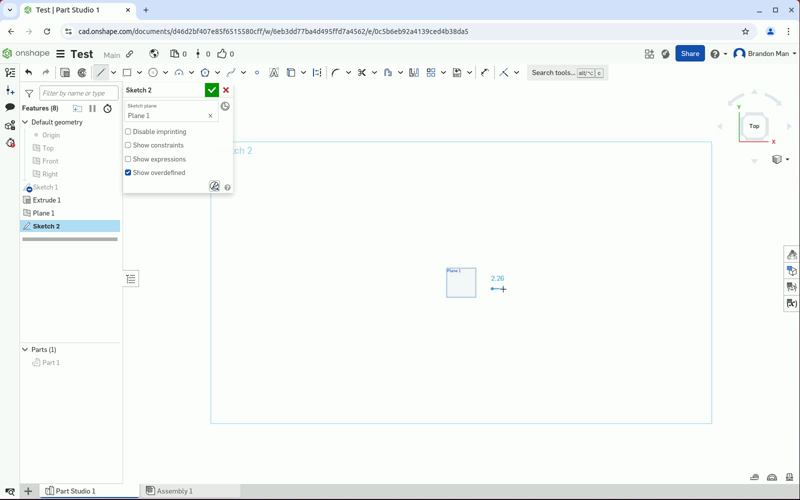
click(503, 288)
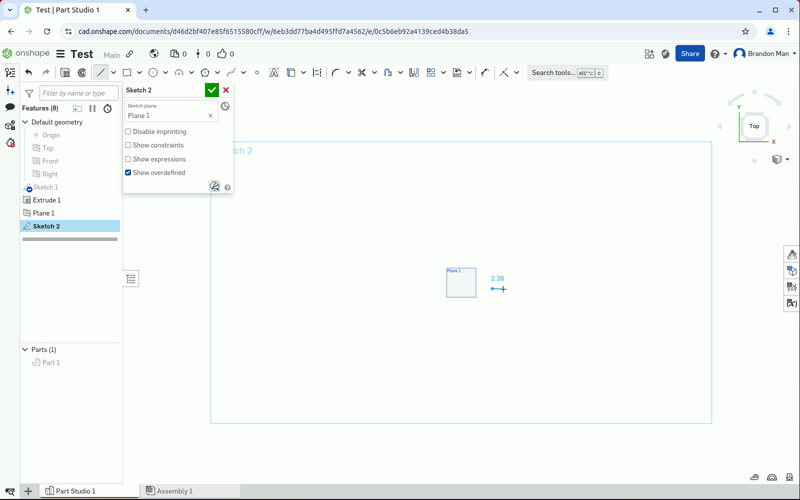
key_up(shift)
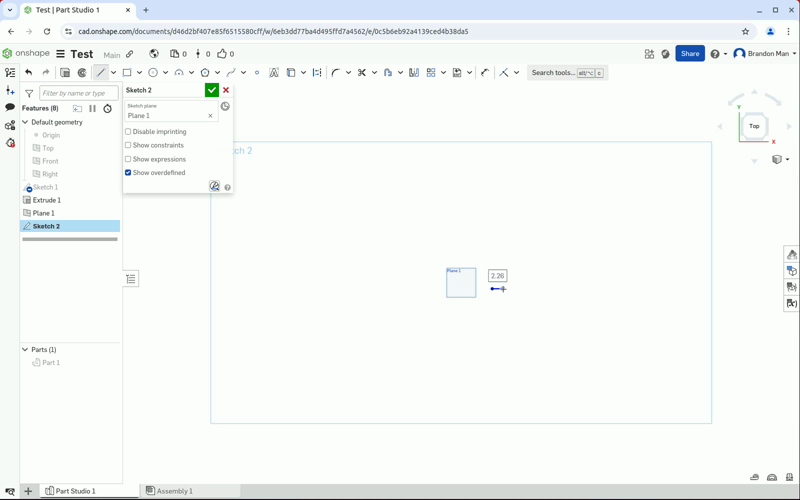
key(esc)
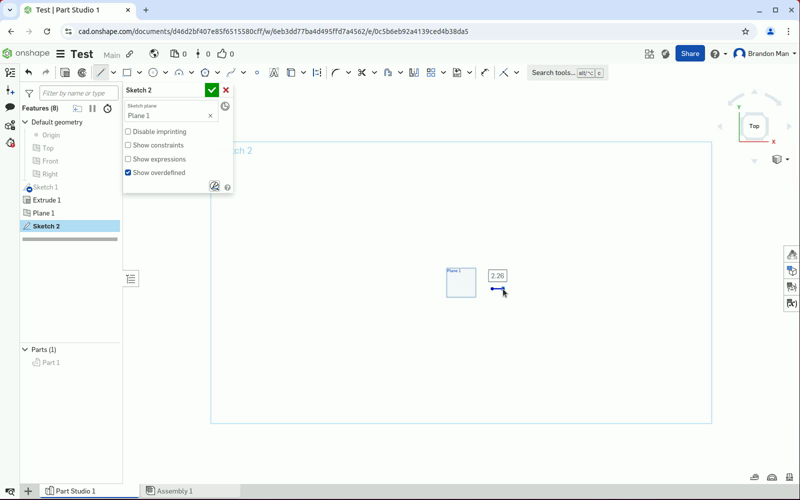
key(a)
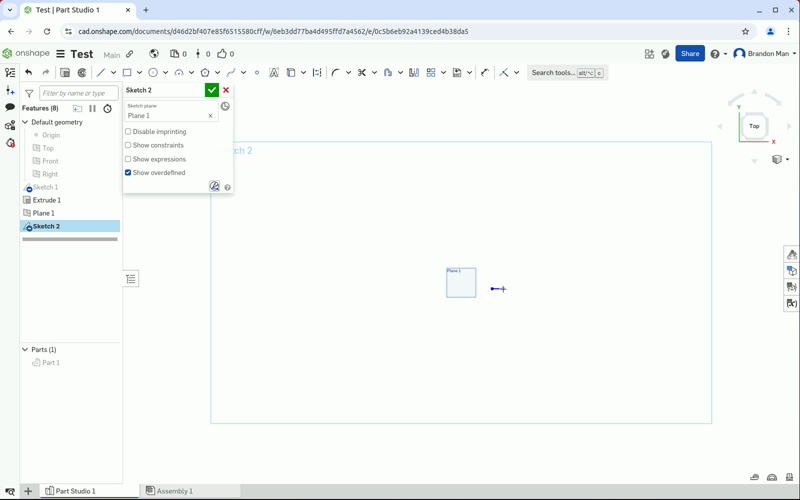
mouse_move(503, 288)
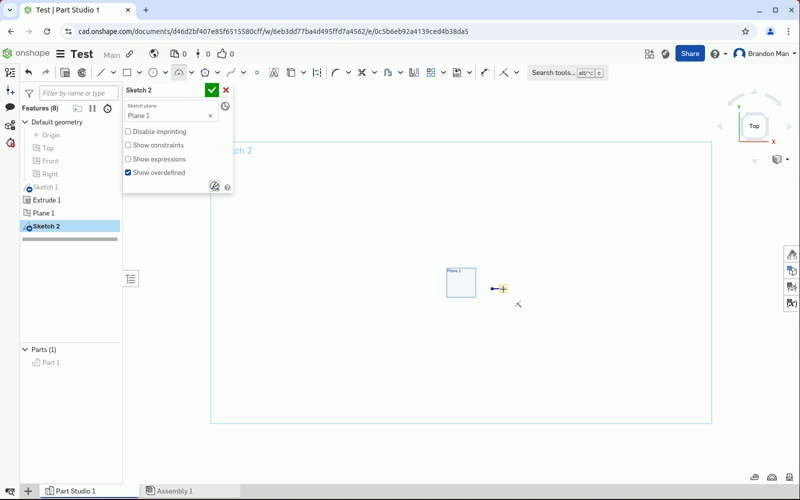
click(503, 288)
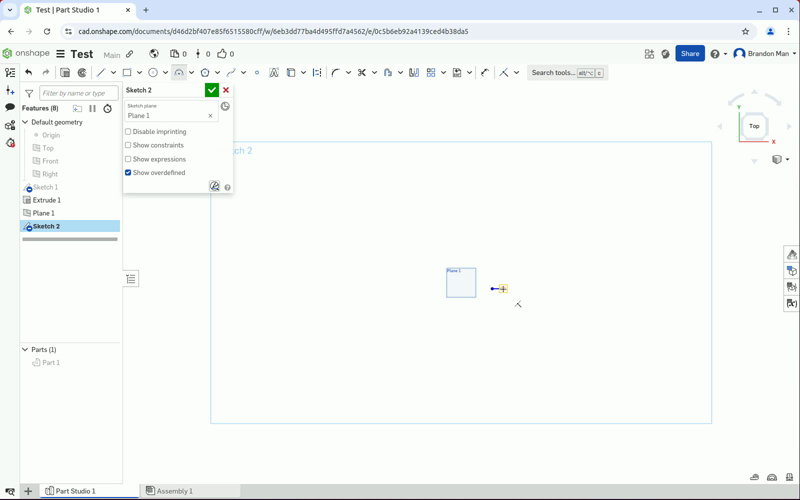
key_down(shift)
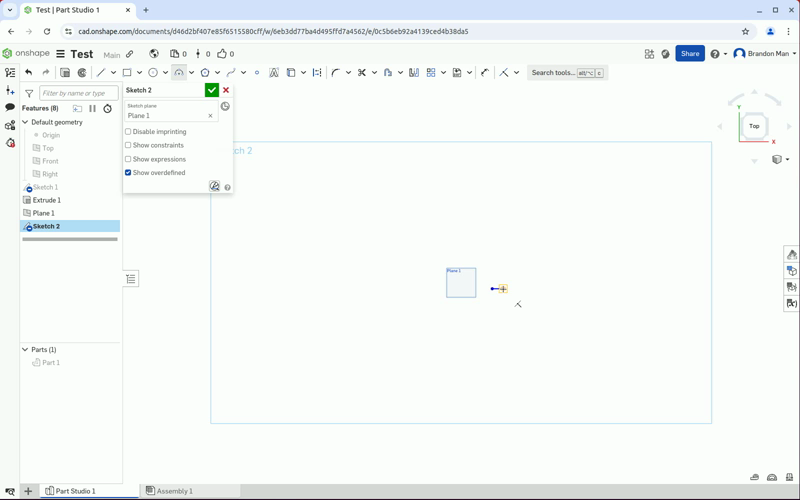
mouse_move(503, 276)
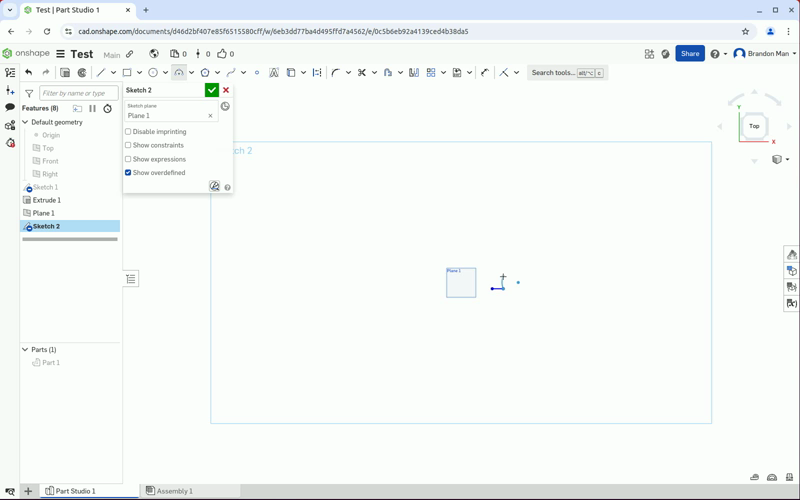
click(503, 276)
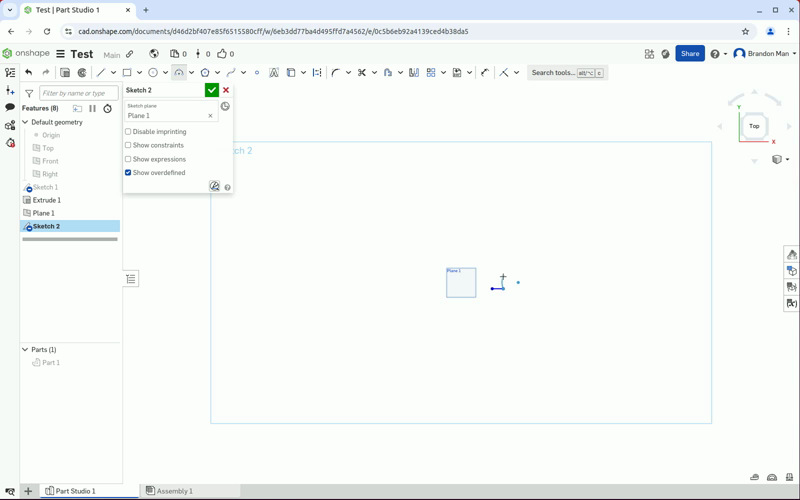
mouse_move(503, 282)
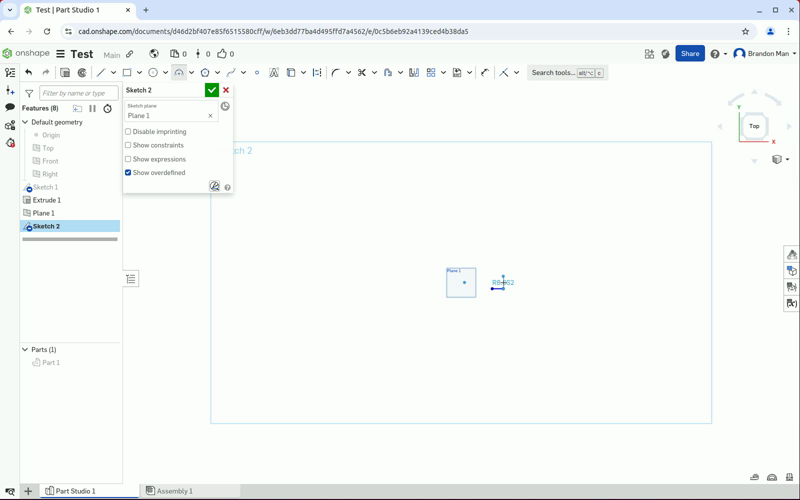
click(503, 282)
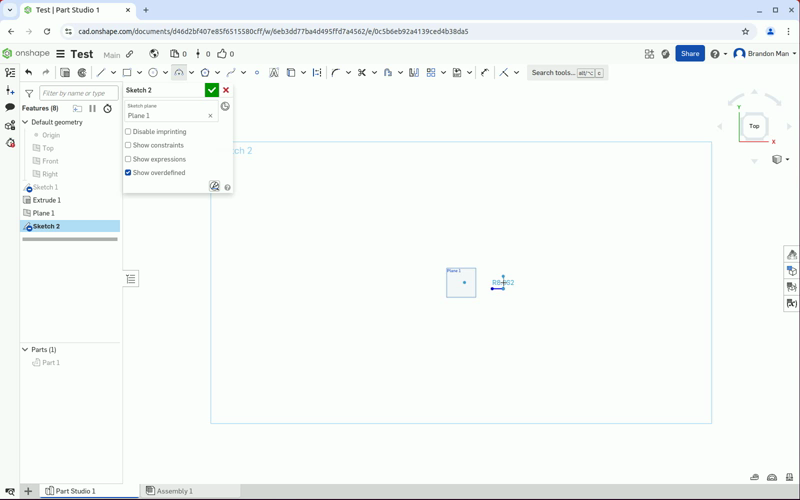
key_up(shift)
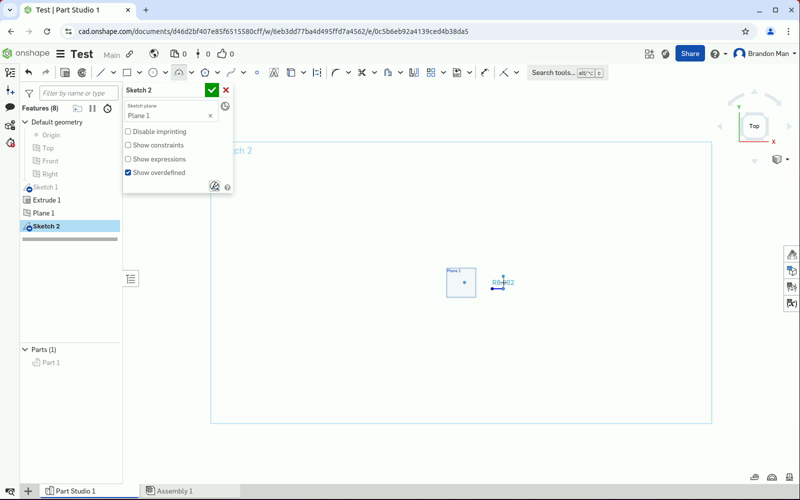
key(esc)
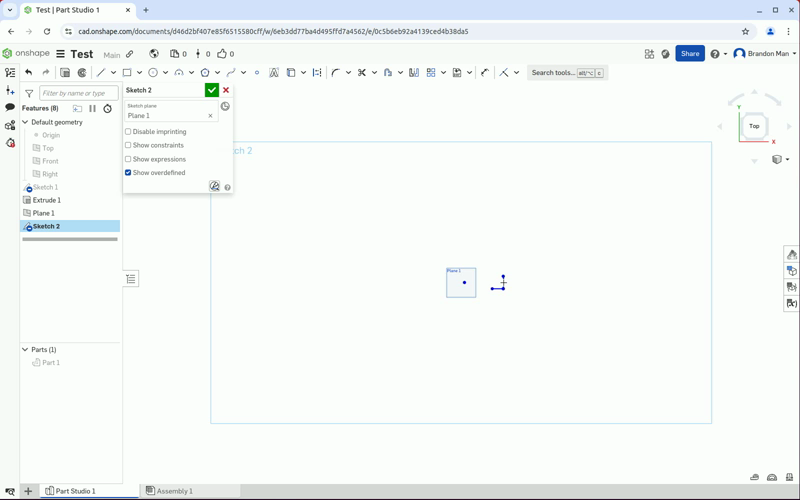
key(l)
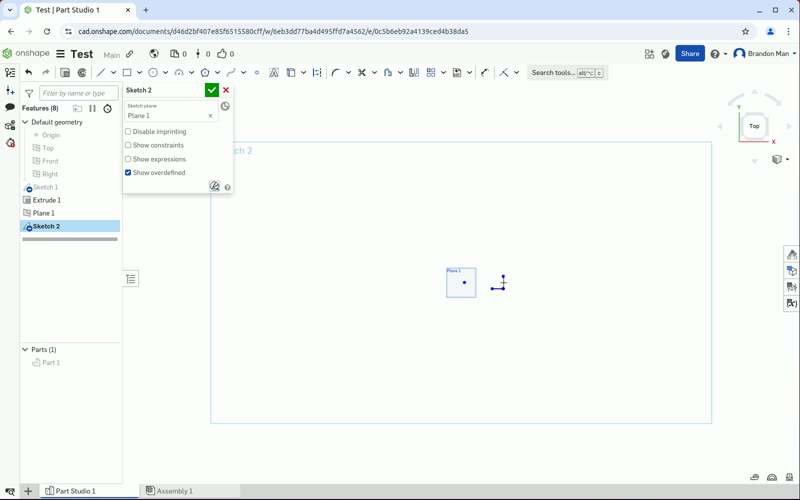
mouse_move(503, 276)
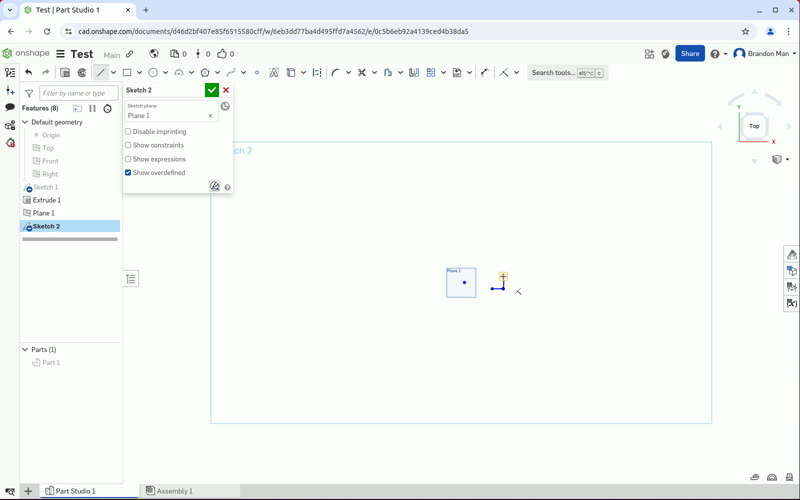
click(503, 276)
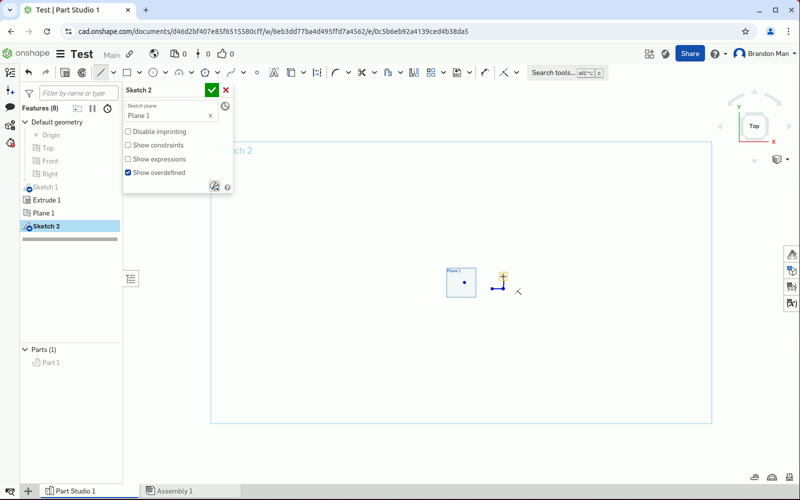
key_down(shift)
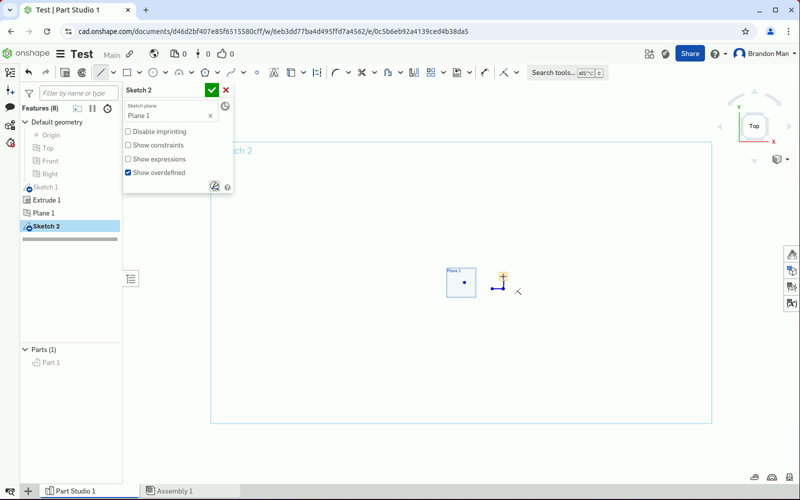
mouse_move(533, 276)
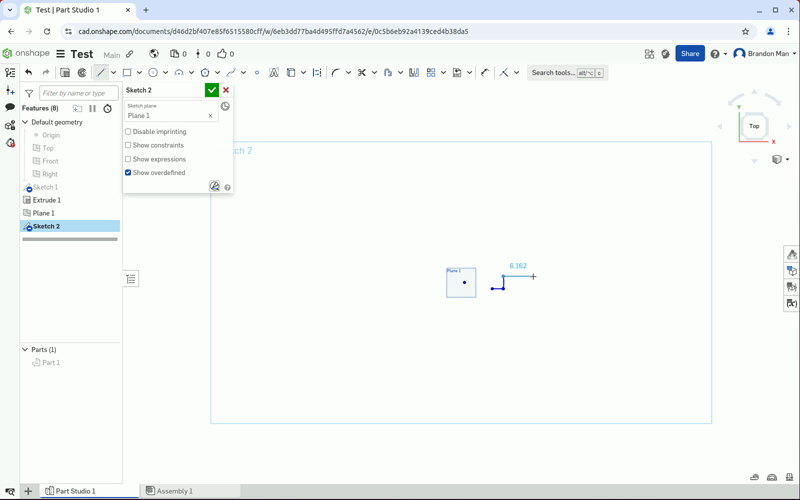
mouse_move(492, 276)
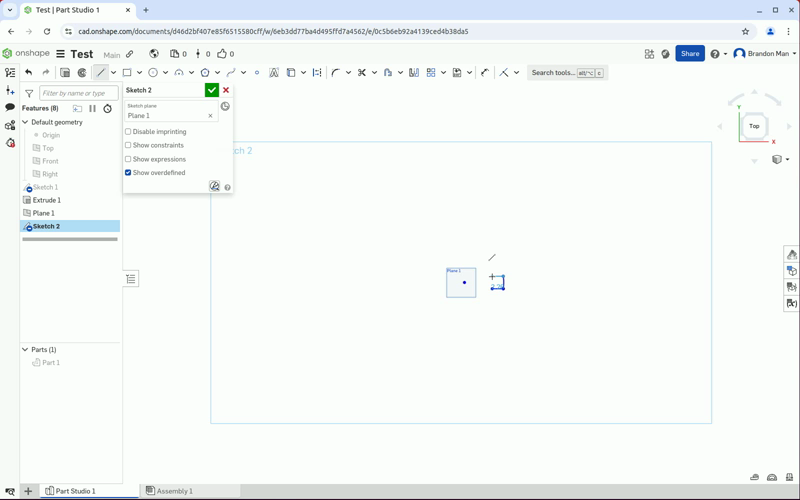
click(492, 276)
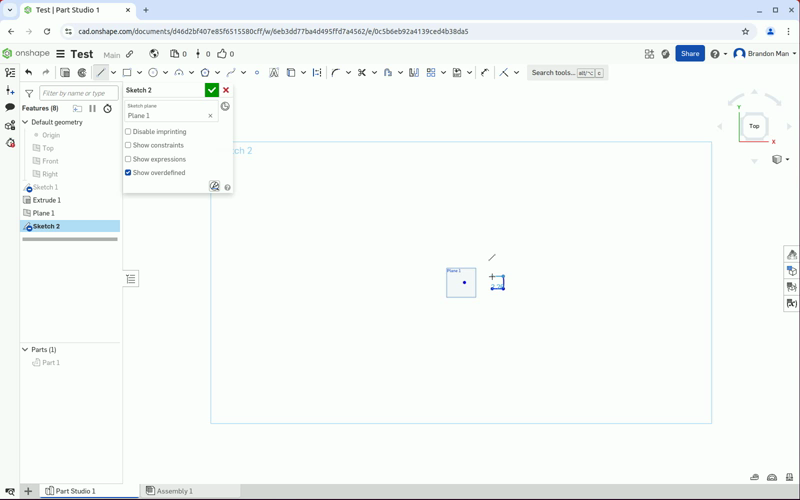
key_up(shift)
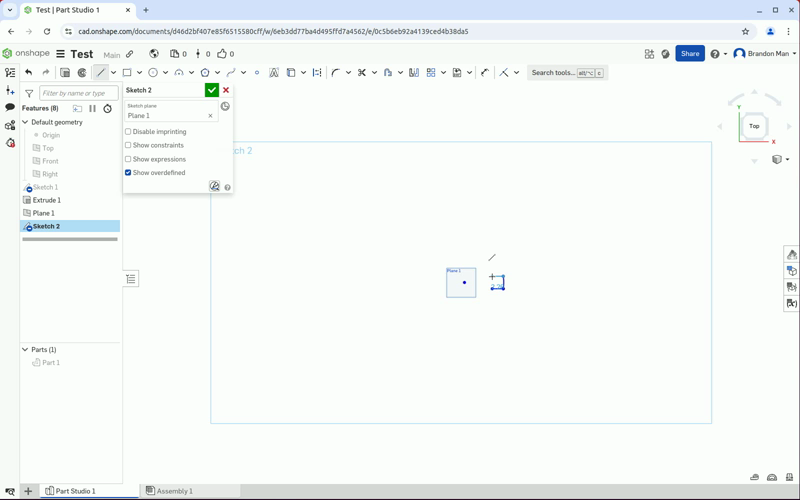
mouse_move(522, 276)
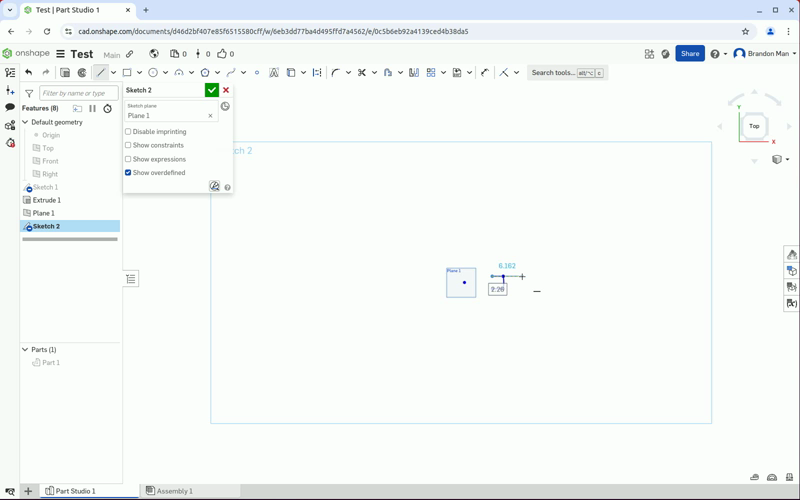
key_down(shift)
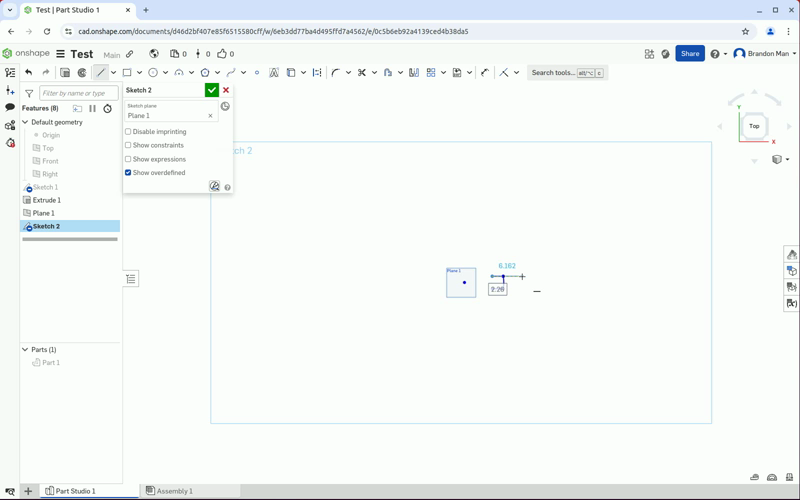
mouse_move(492, 288)
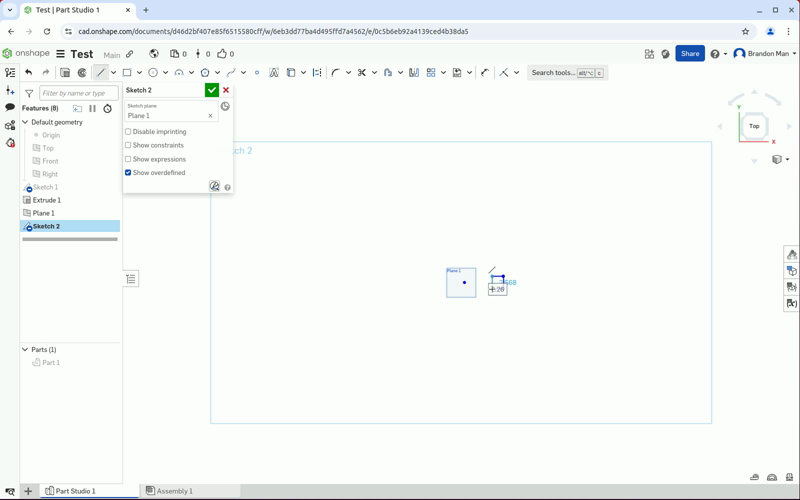
key_up(shift)
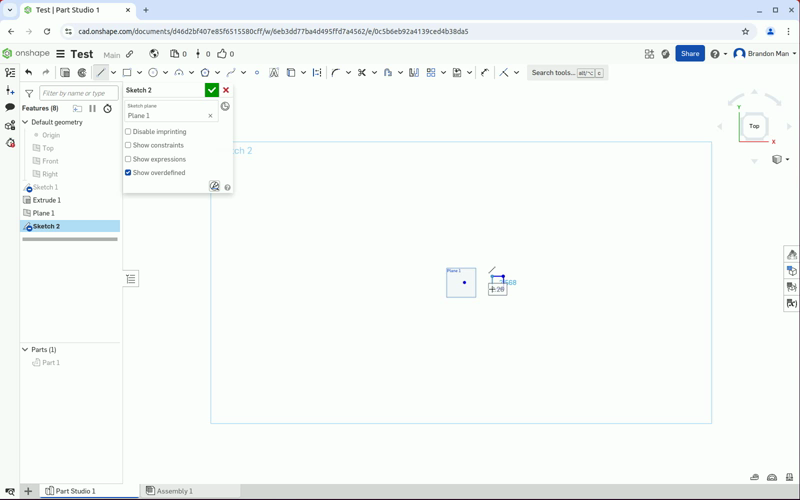
click(492, 288)
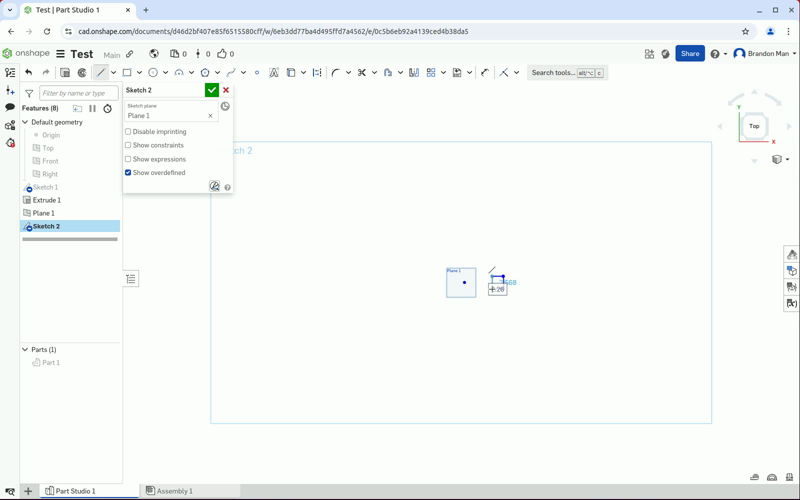
key(esc)
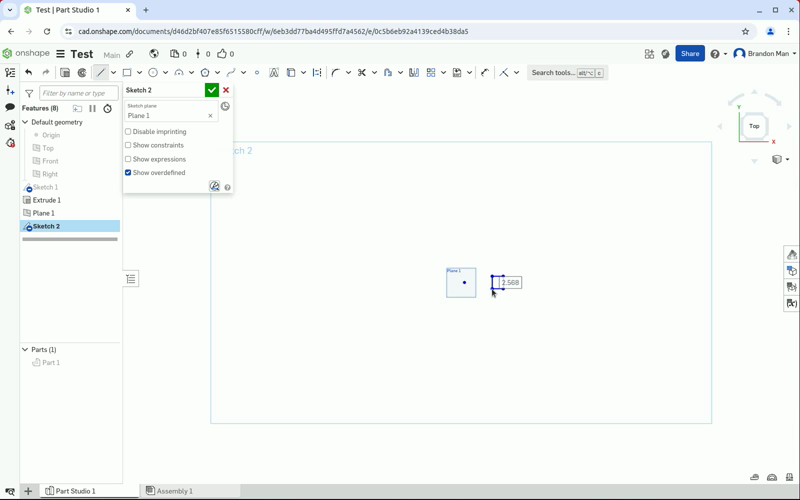
mouse_move(498, 283)
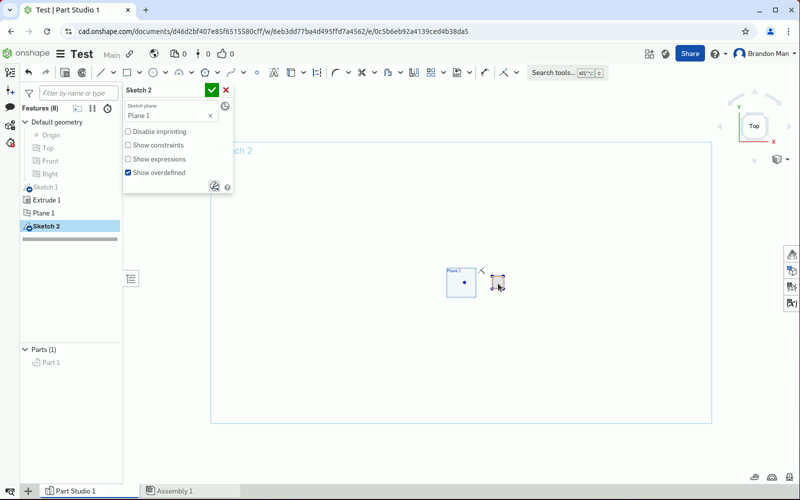
scroll(6)
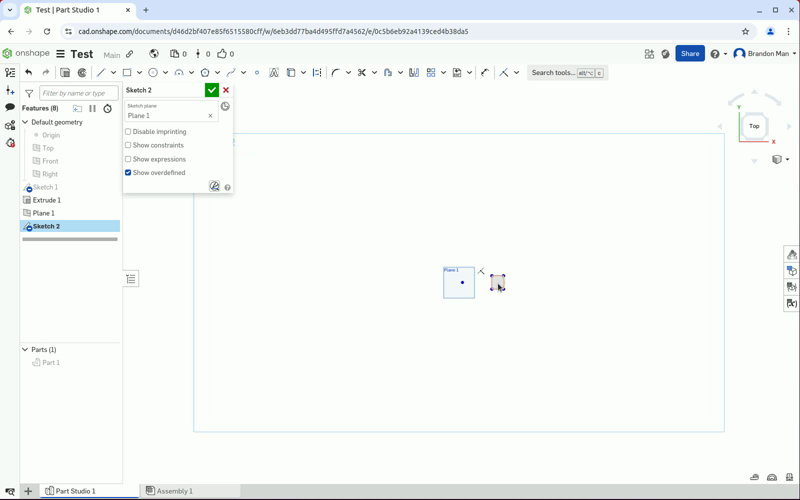
scroll(6)
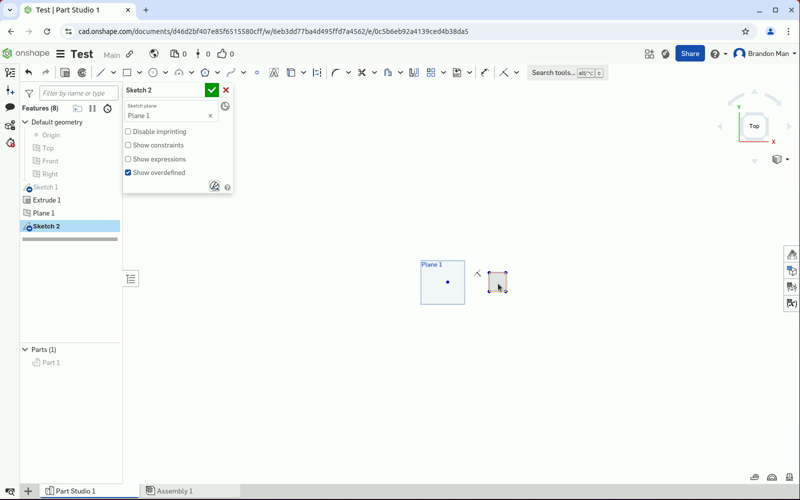
scroll(6)
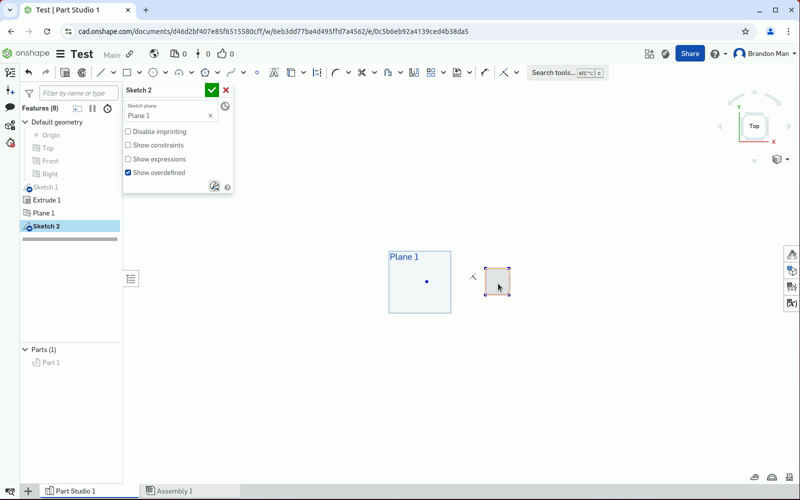
scroll(6)
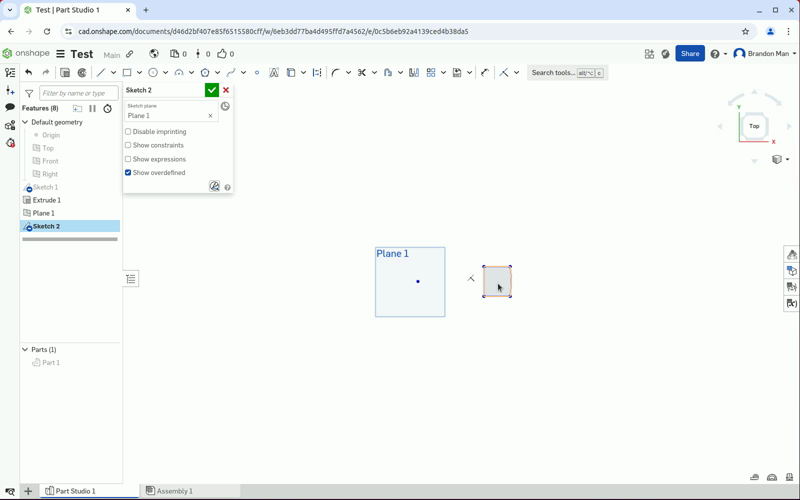
scroll(6)
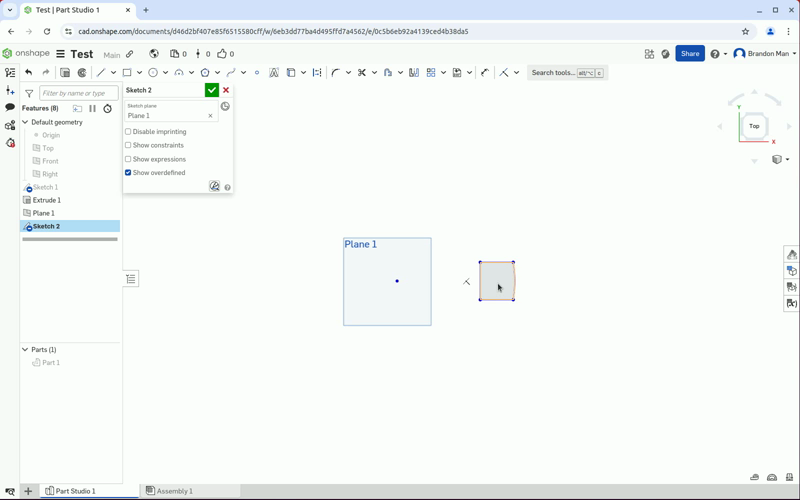
scroll(6)
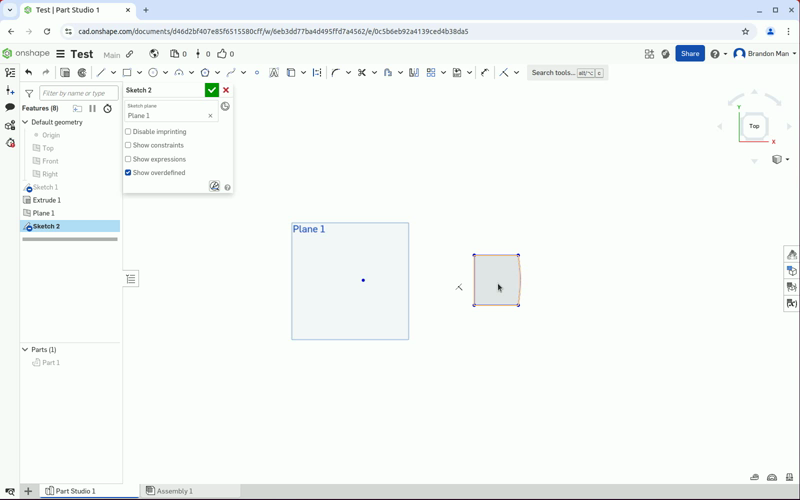
scroll(6)
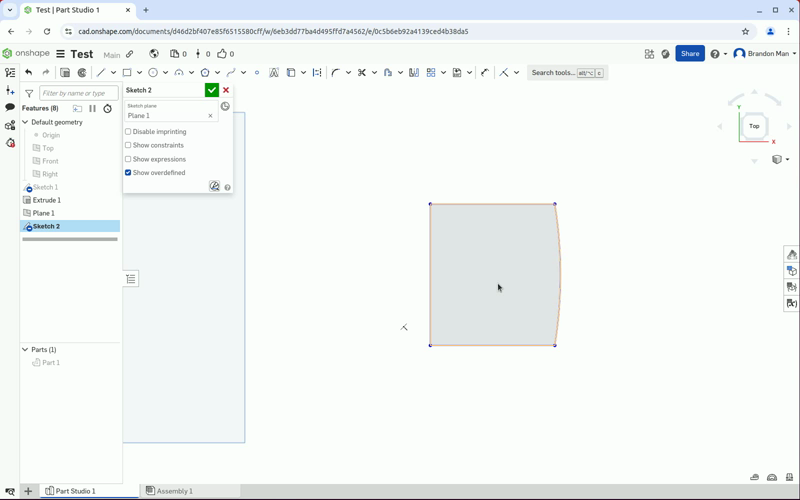
click(498, 283)
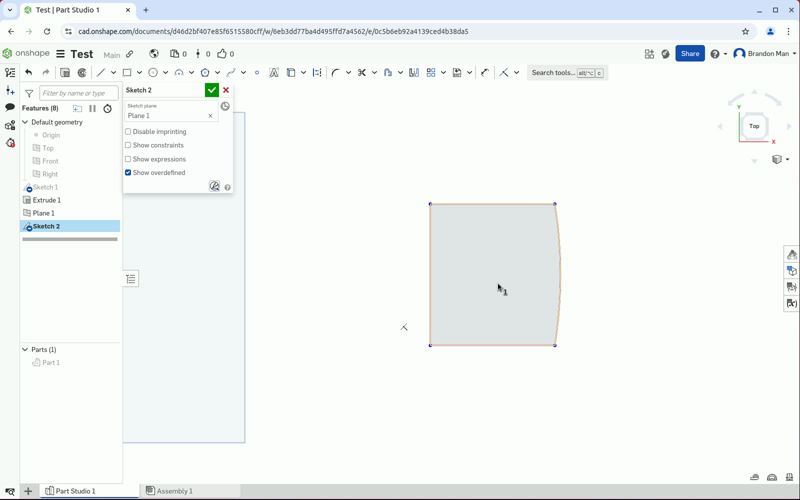
scroll(-6)
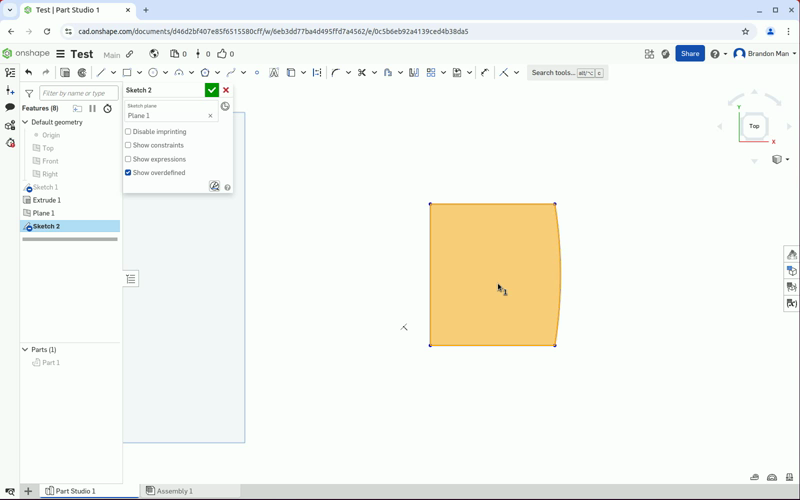
scroll(-6)
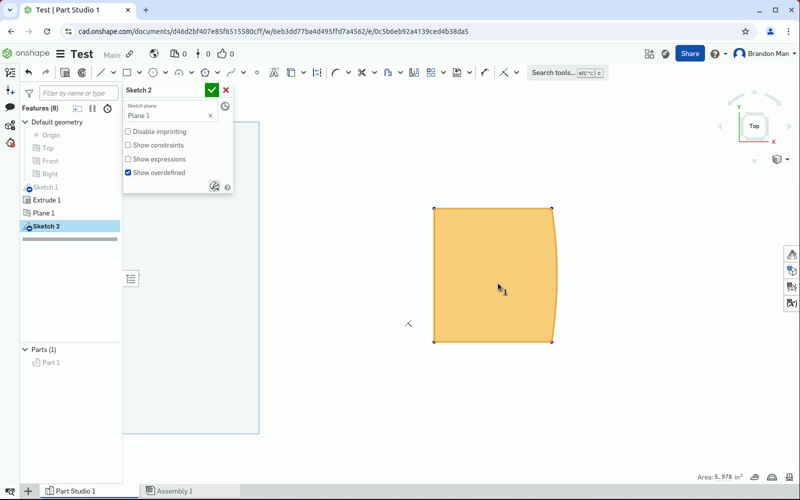
scroll(-6)
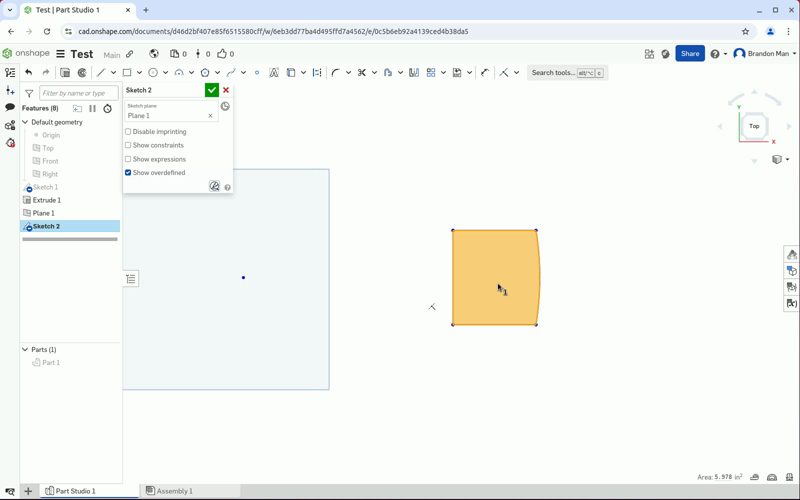
scroll(-6)
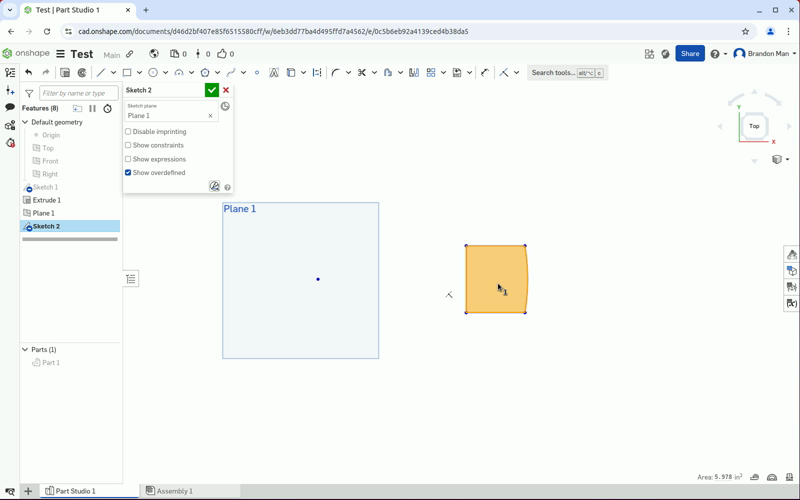
scroll(-6)
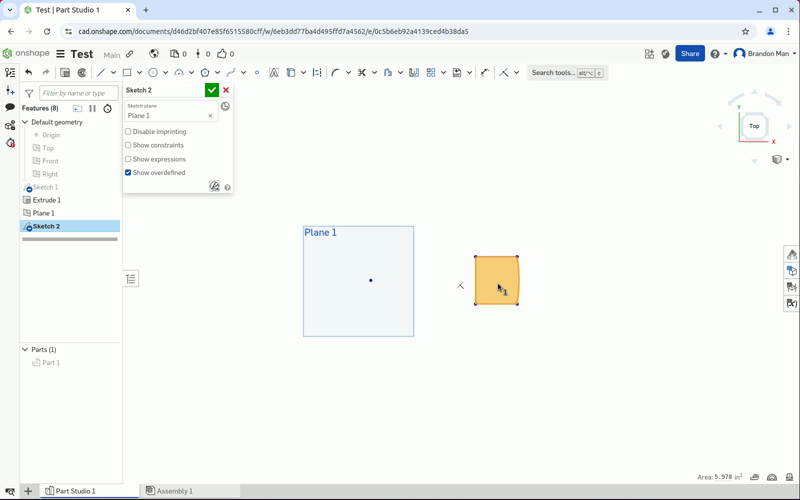
scroll(-6)
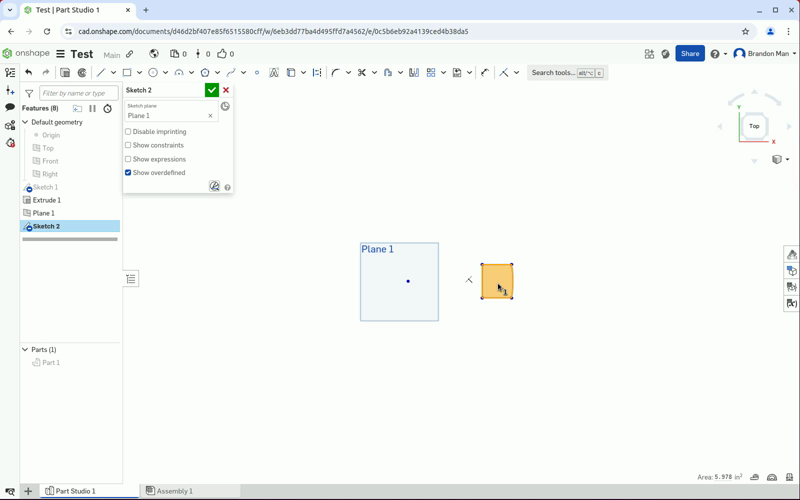
scroll(-6)
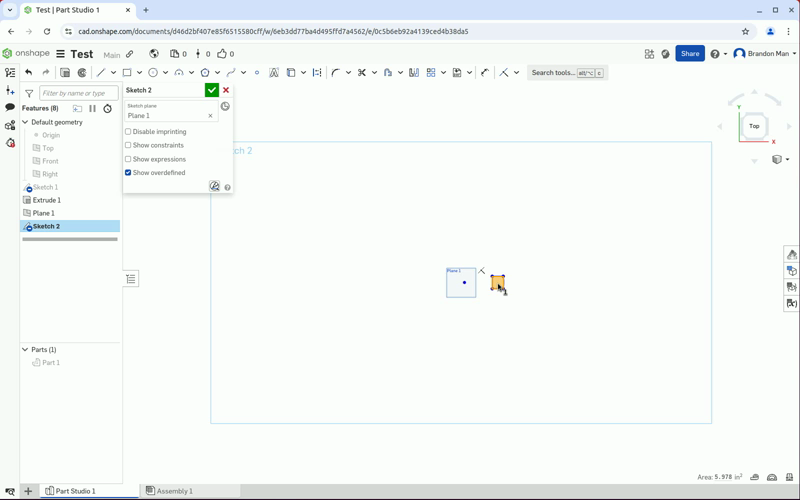
mouse_move(73, 352)
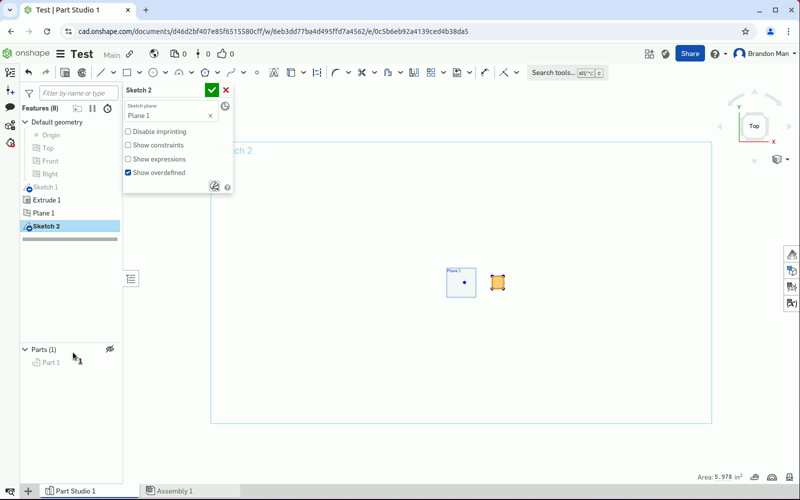
key(shift+y)
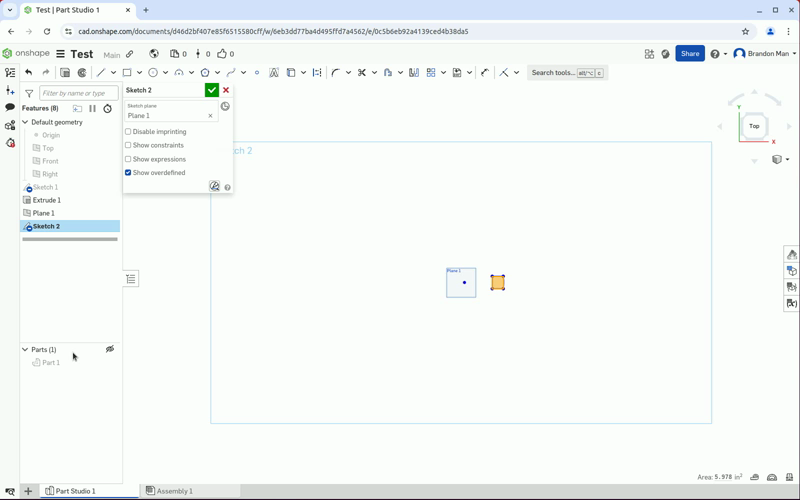
key(shift+e)
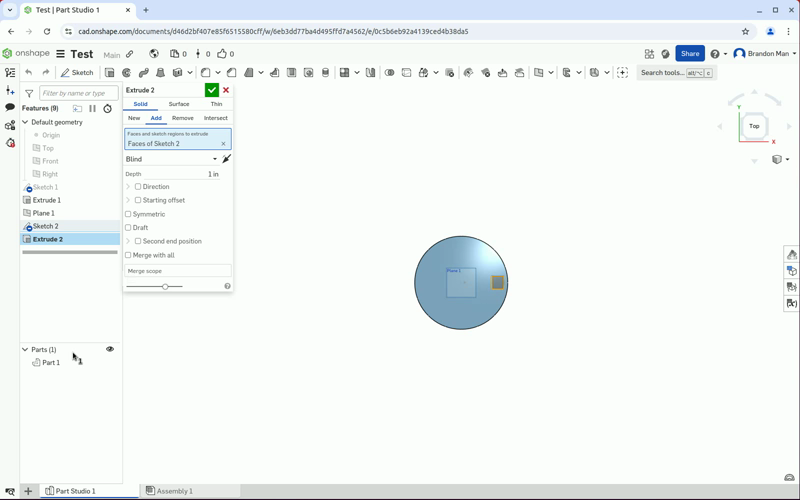
mouse_move(143, 106)
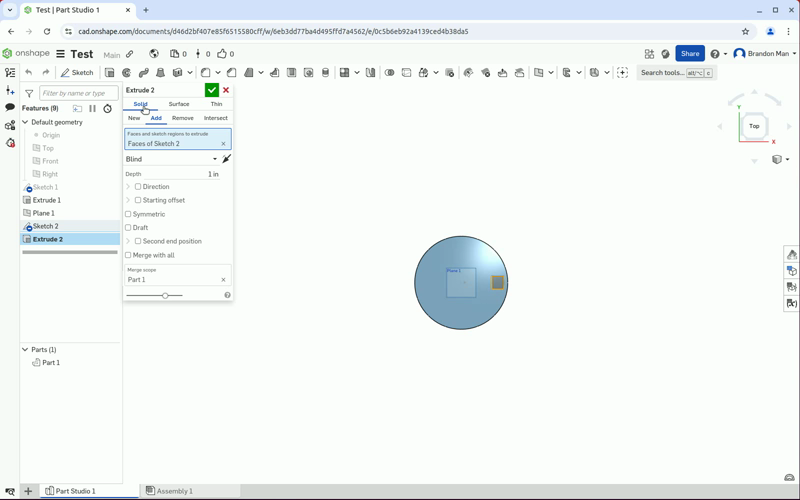
click(143, 106)
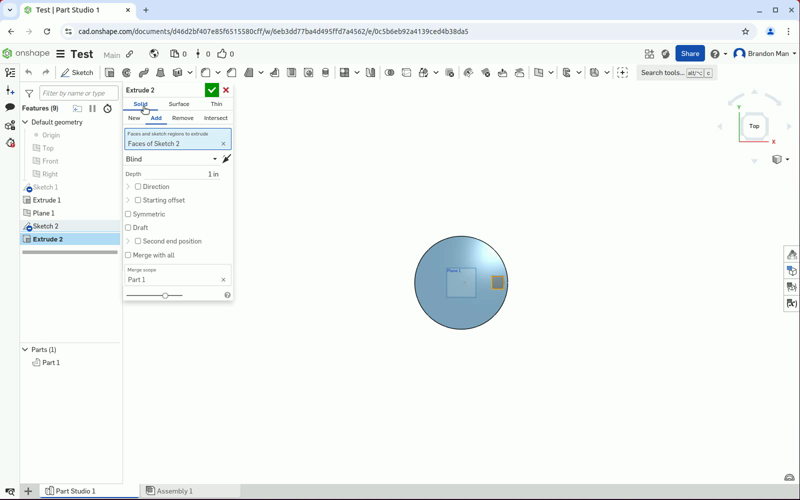
mouse_move(137, 120)
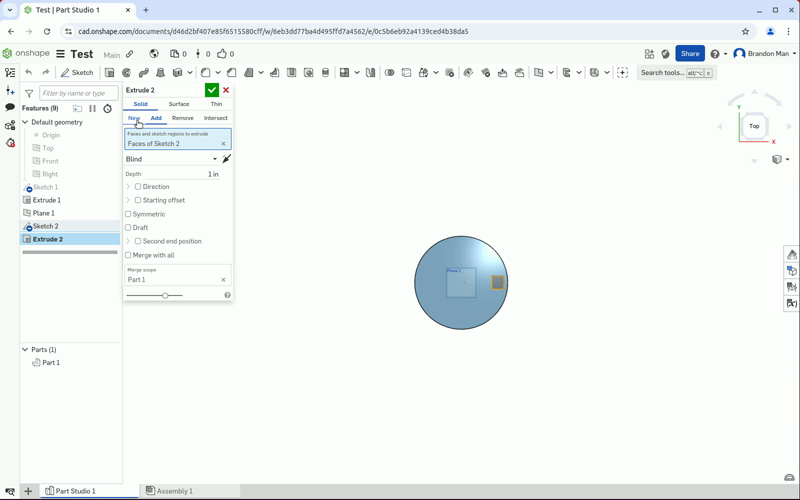
click(137, 120)
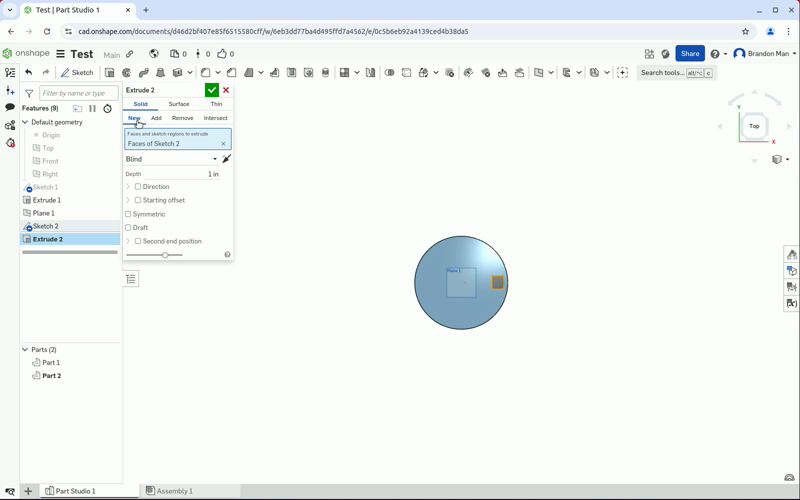
key(tab, 4)
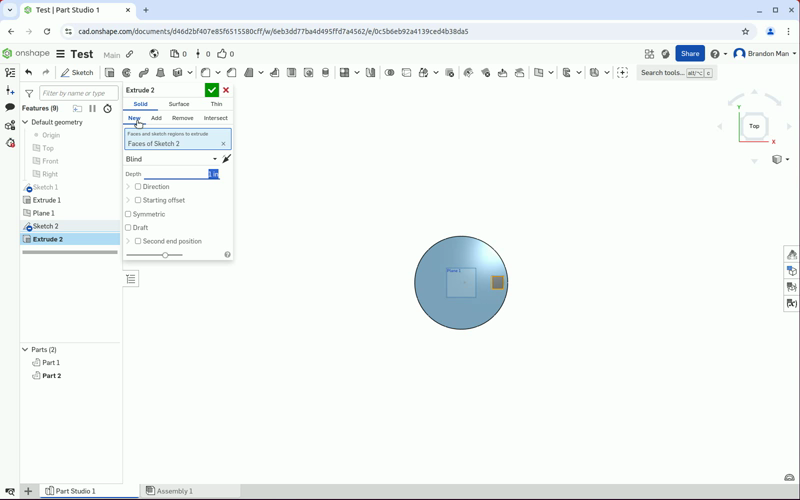
text(-0.481)
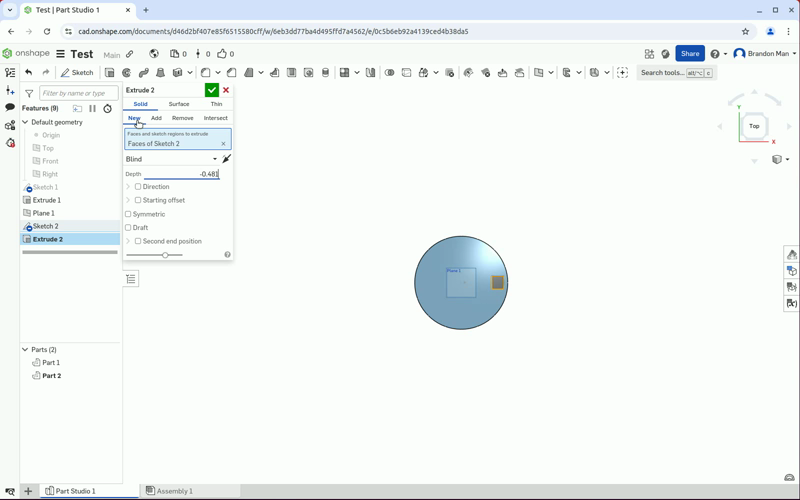
key(enter)
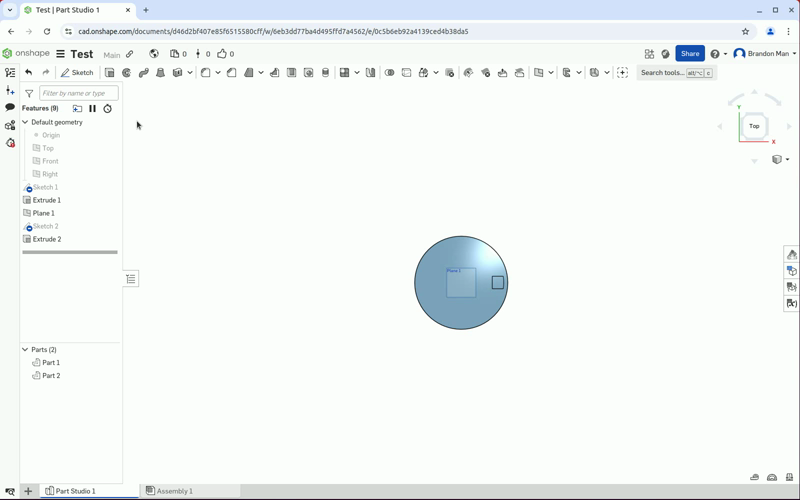
key(shift+h)
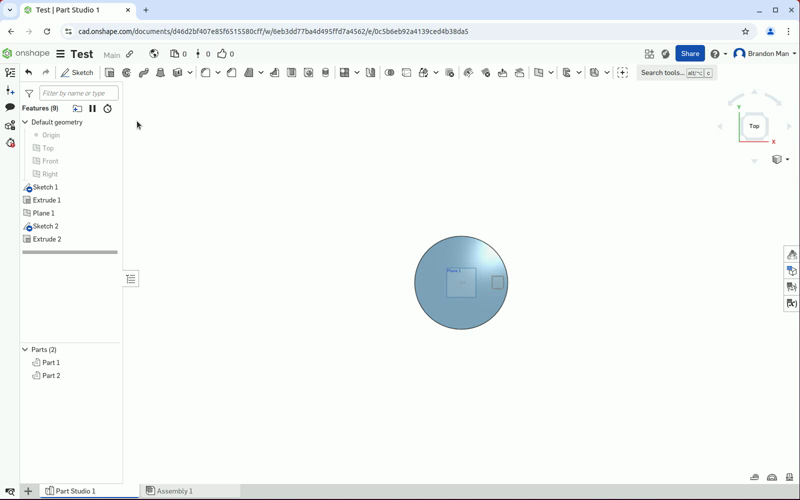
key(shift+h)
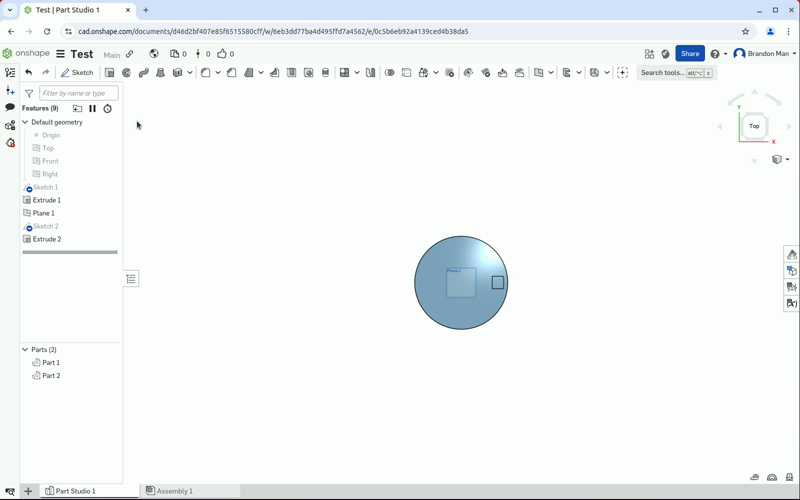
mouse_move(73, 189)
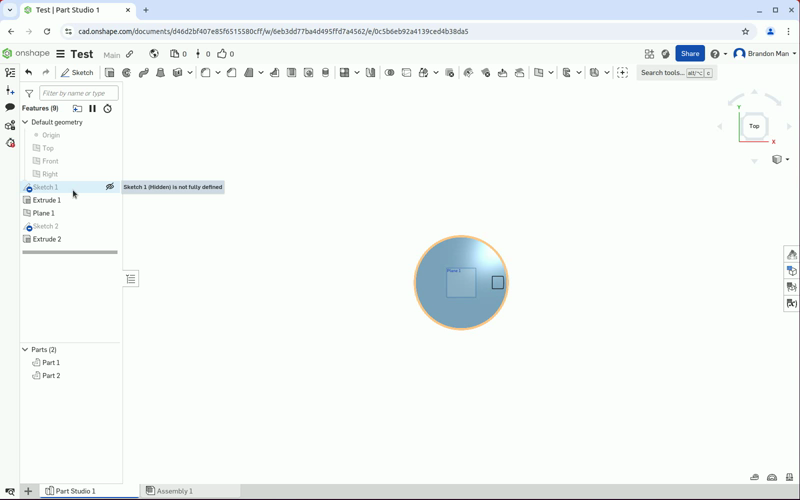
click(73, 189)
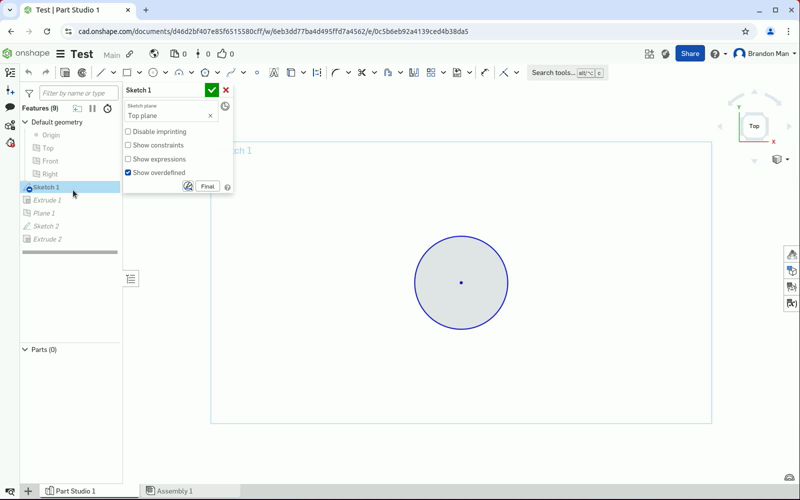
mouse_move(229, 92)
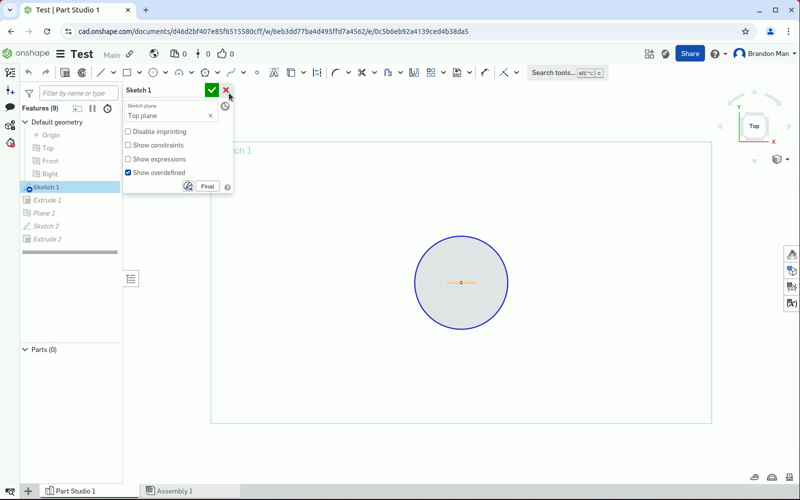
click(229, 92)
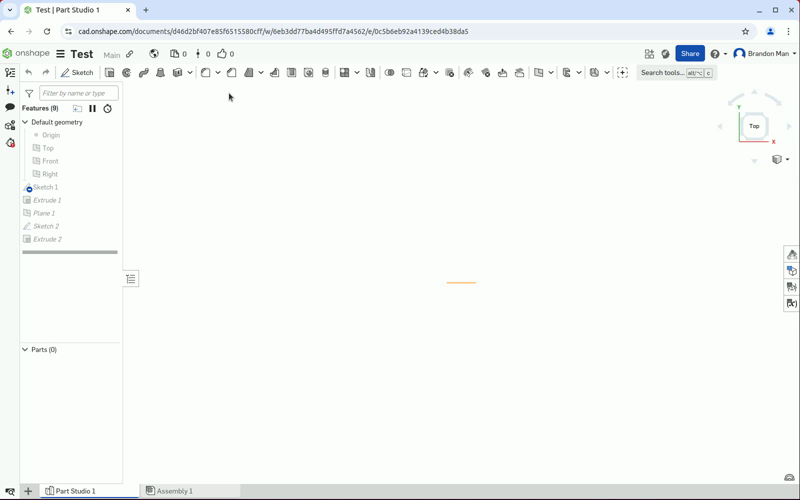
key(shift+s)
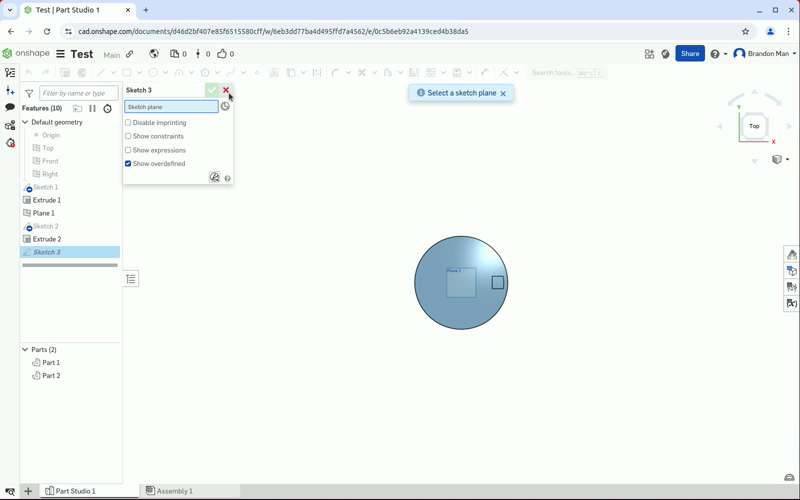
mouse_move(73, 215)
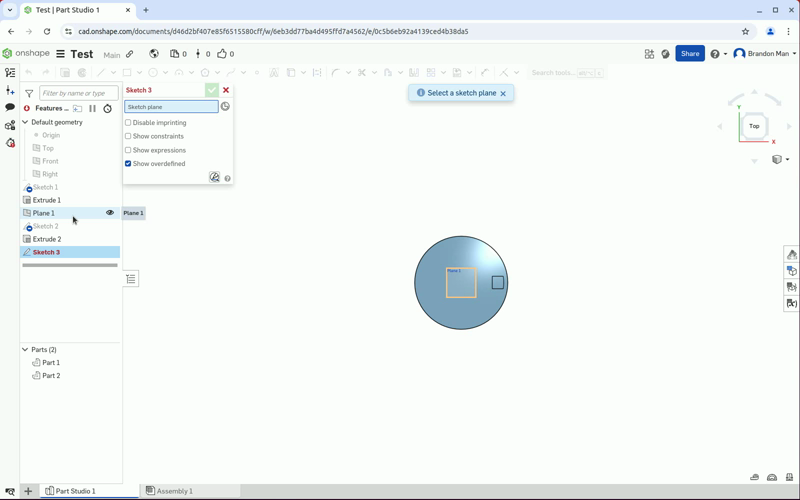
click(73, 215)
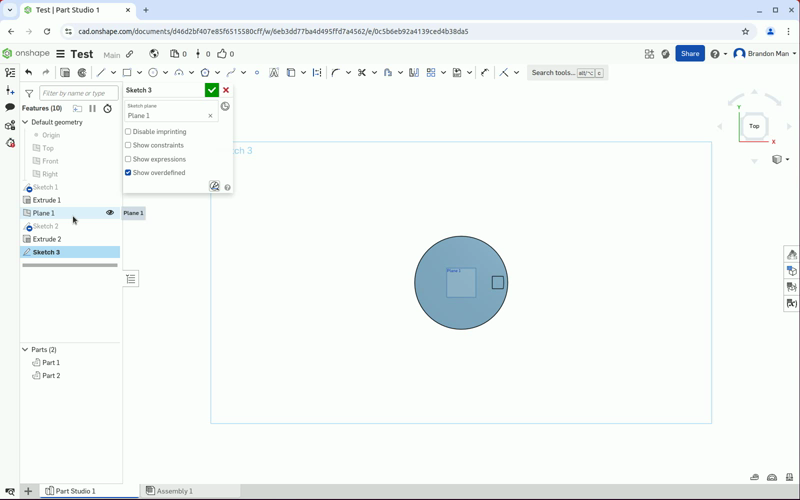
mouse_move(73, 352)
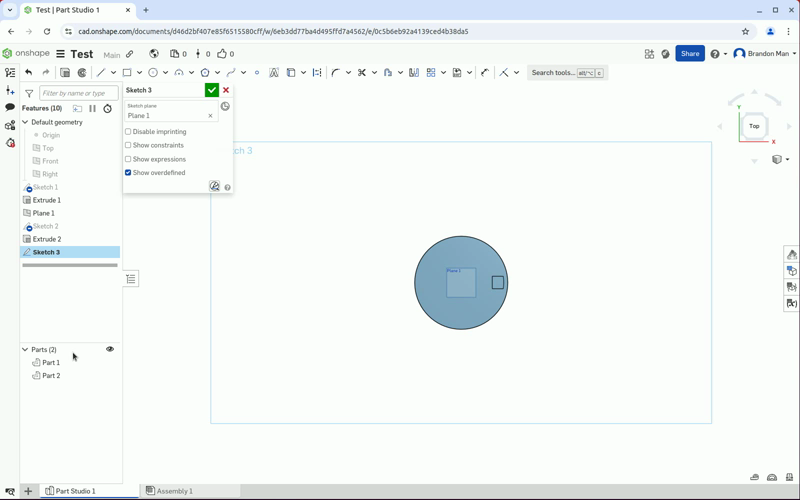
key(y)
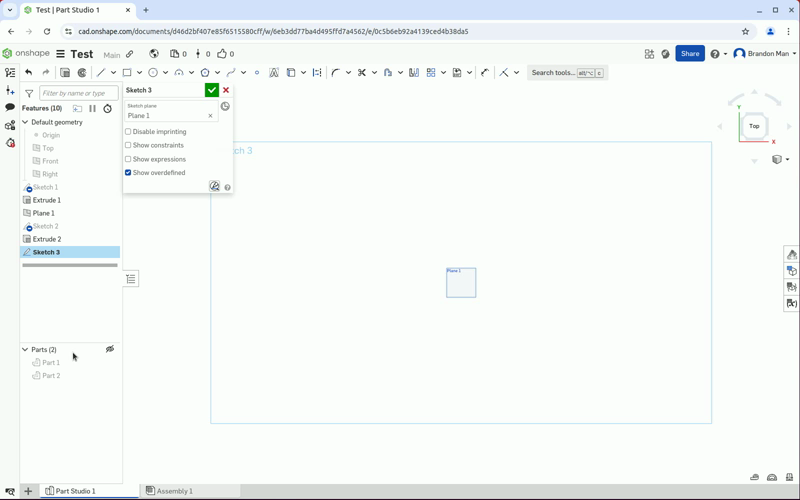
key(l)
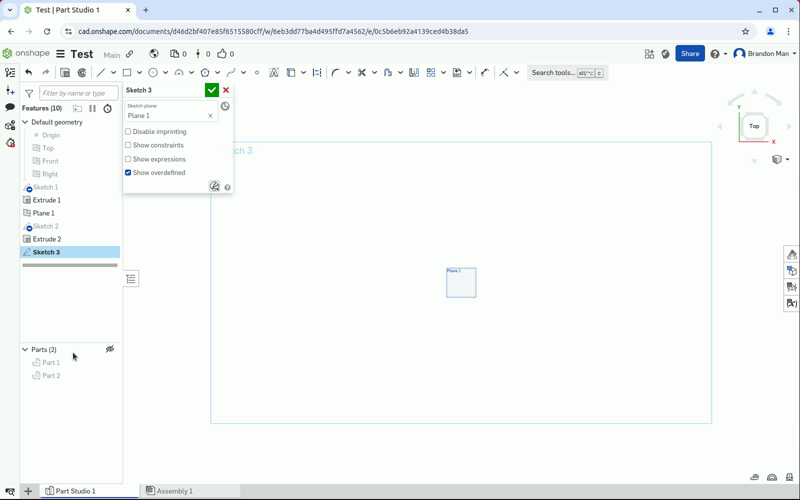
key_down(shift)
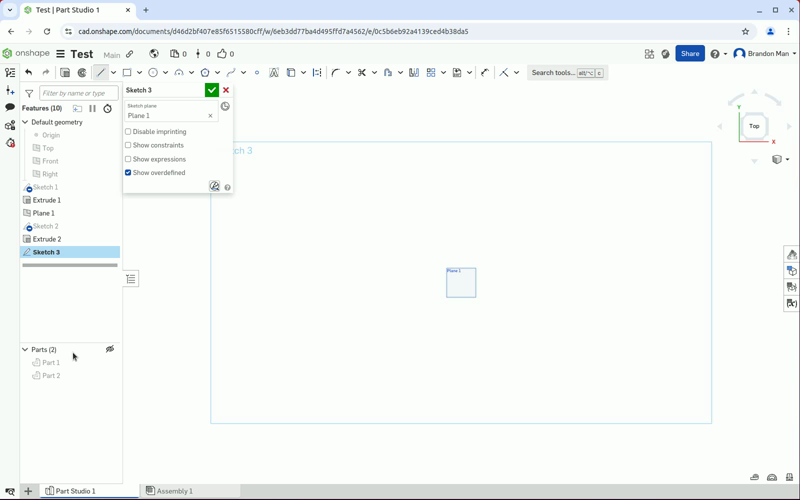
mouse_move(419, 288)
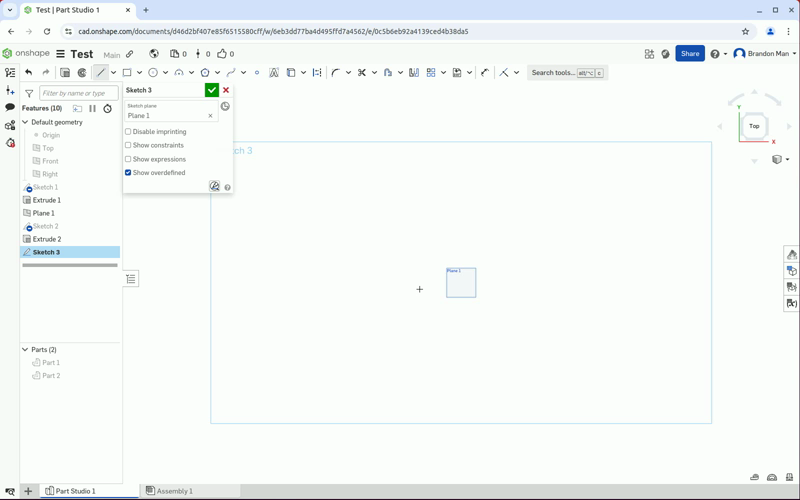
click(419, 288)
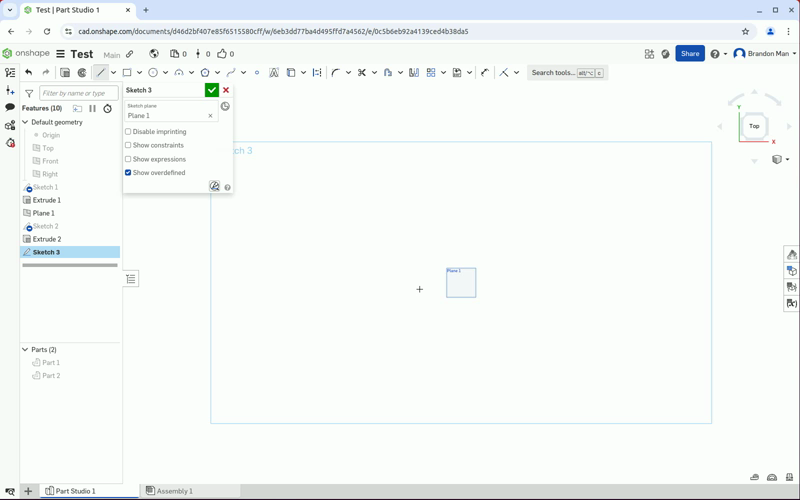
key_up(shift)
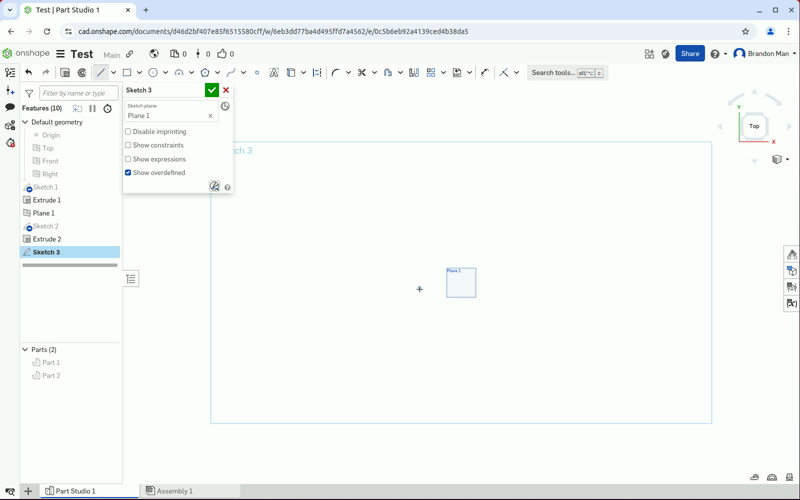
key_down(shift)
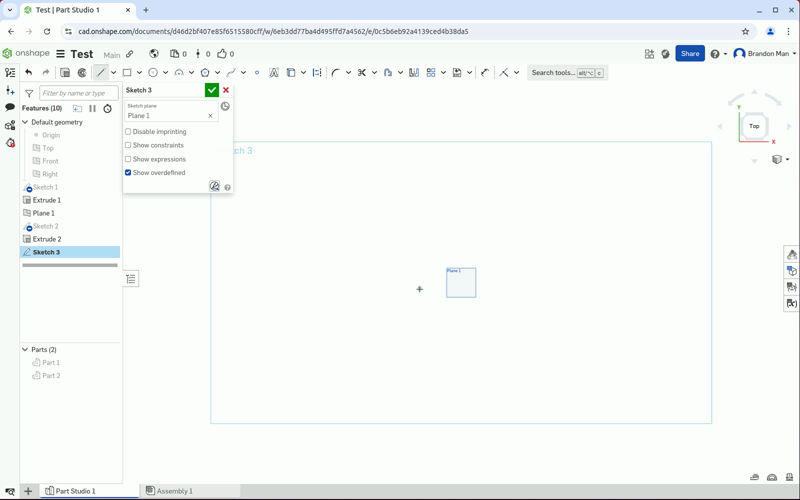
mouse_move(449, 288)
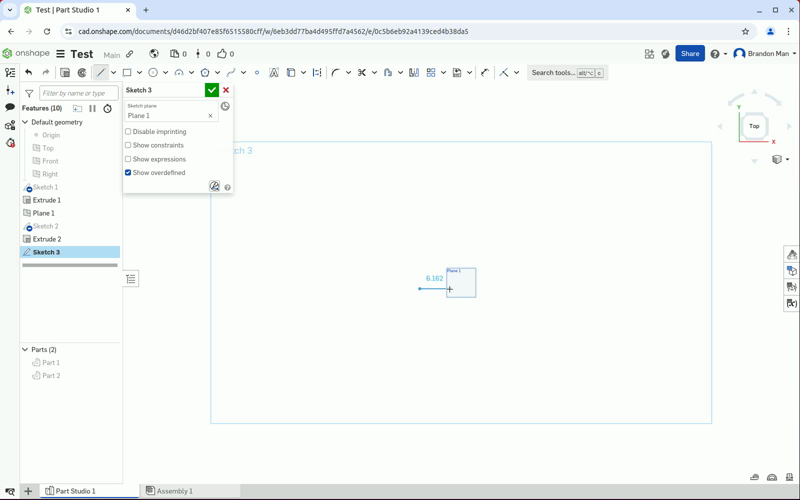
mouse_move(430, 288)
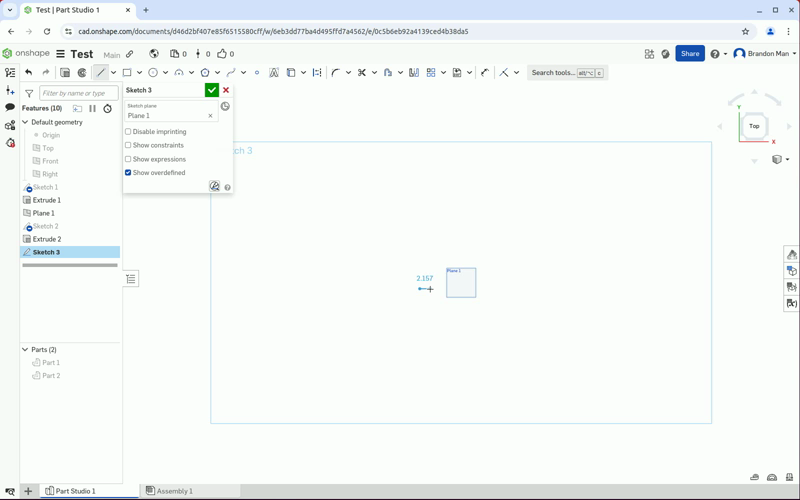
click(430, 288)
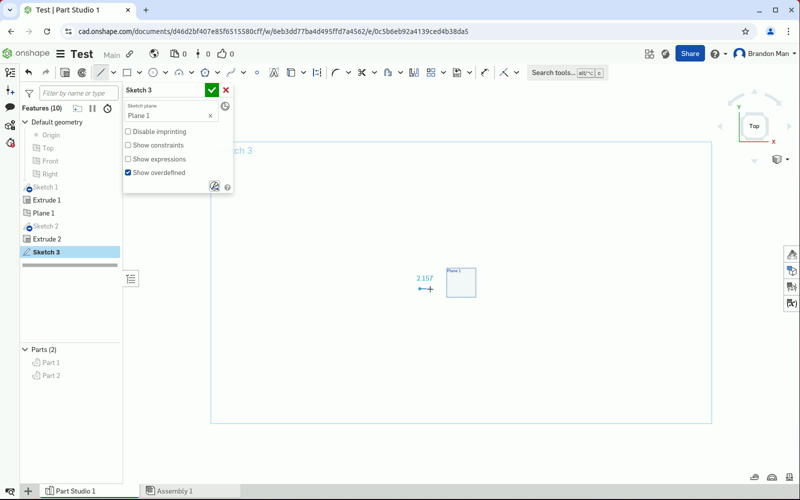
key_up(shift)
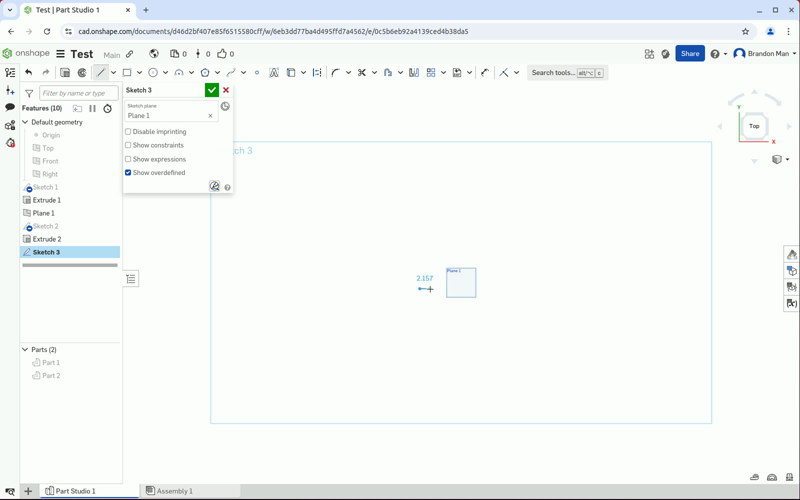
key_down(shift)
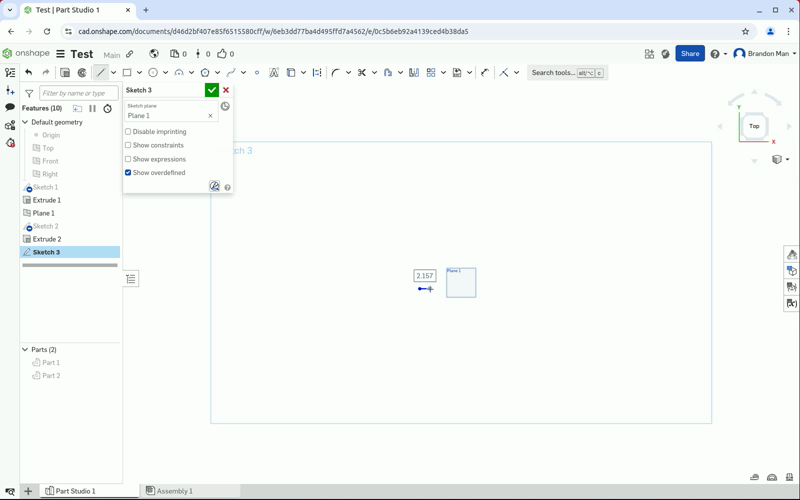
mouse_move(460, 288)
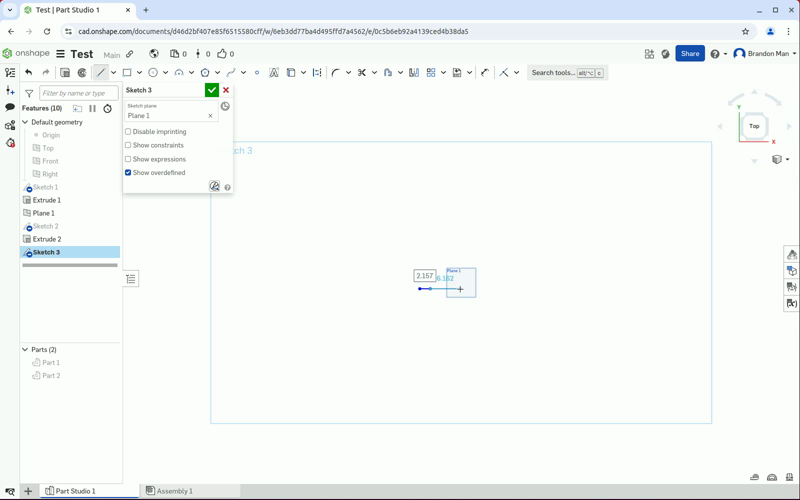
mouse_move(430, 276)
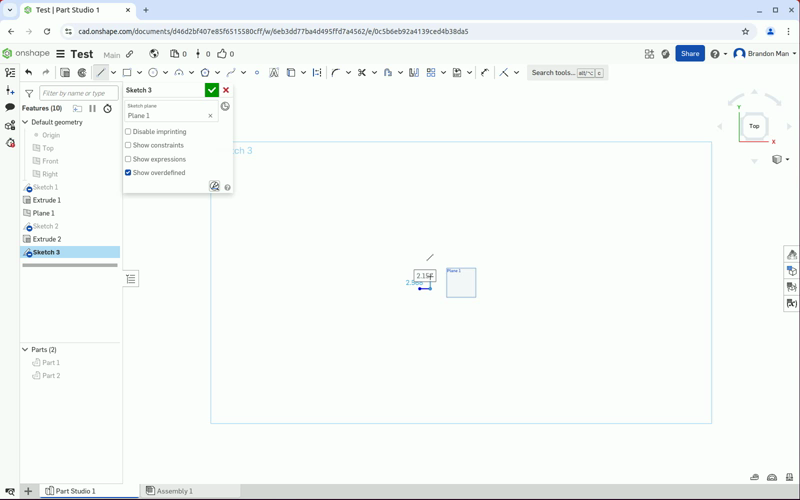
click(430, 276)
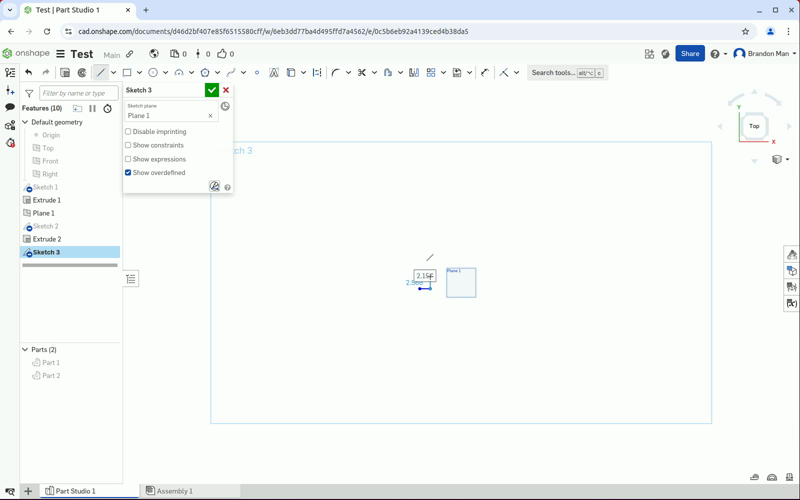
key_up(shift)
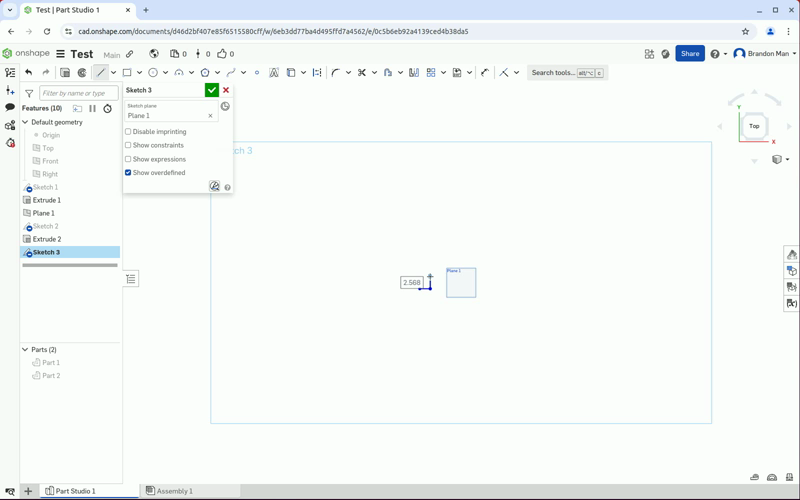
key_down(shift)
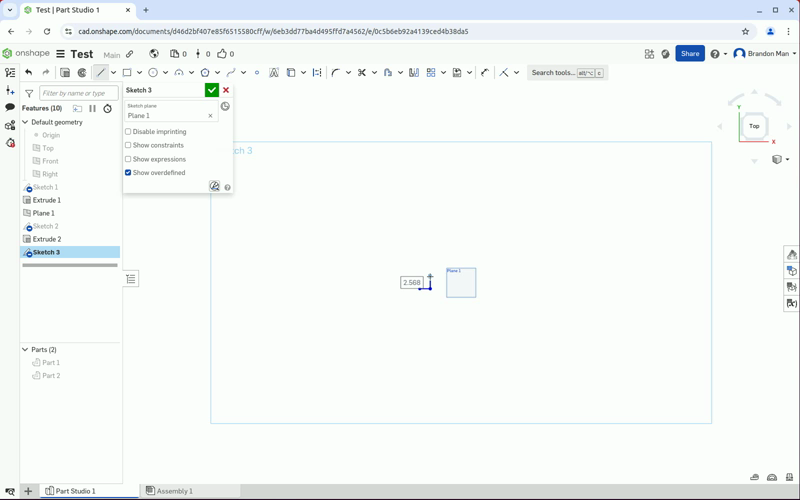
mouse_move(460, 276)
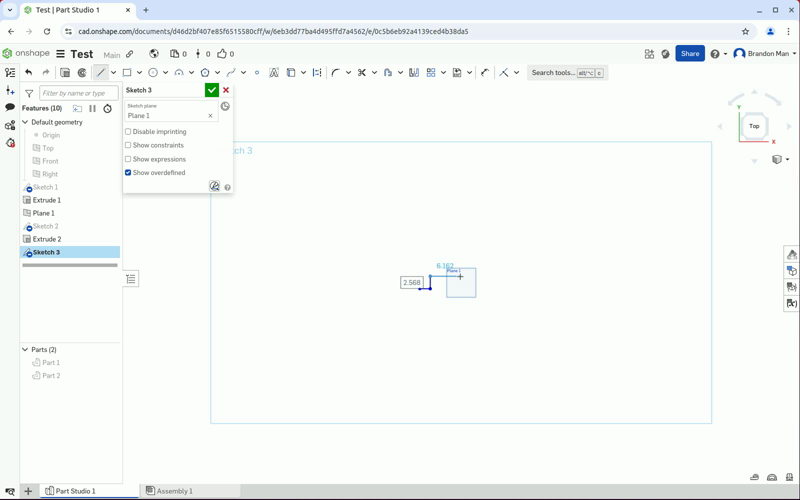
mouse_move(419, 276)
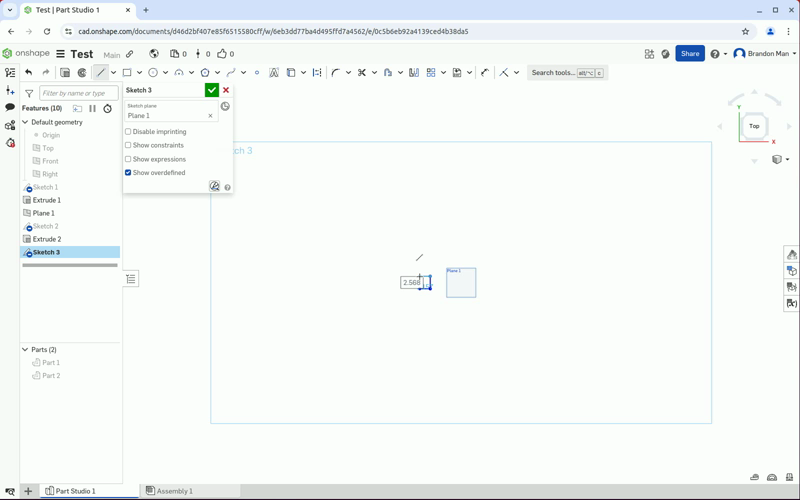
click(419, 276)
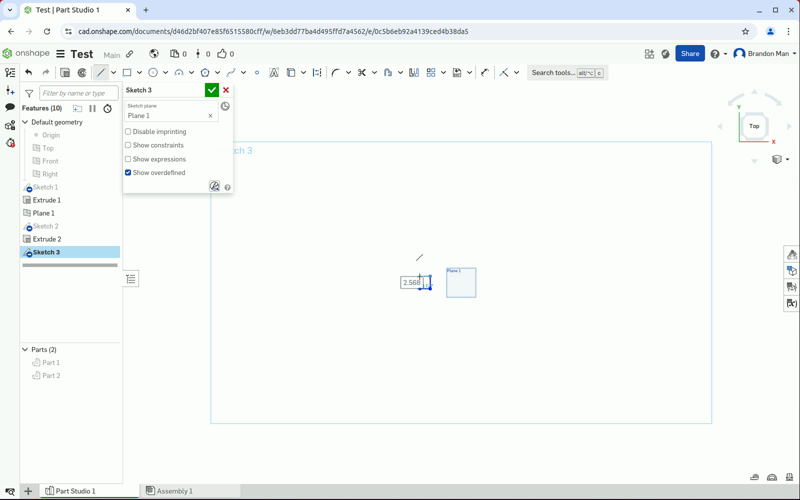
key_up(shift)
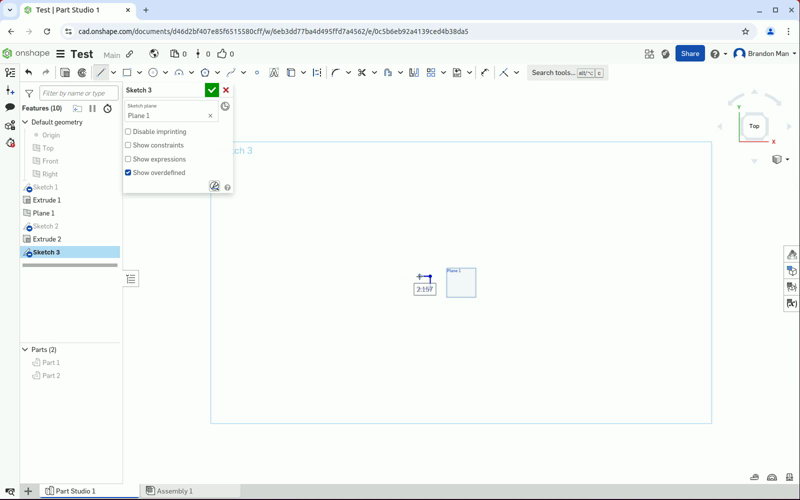
key(esc)
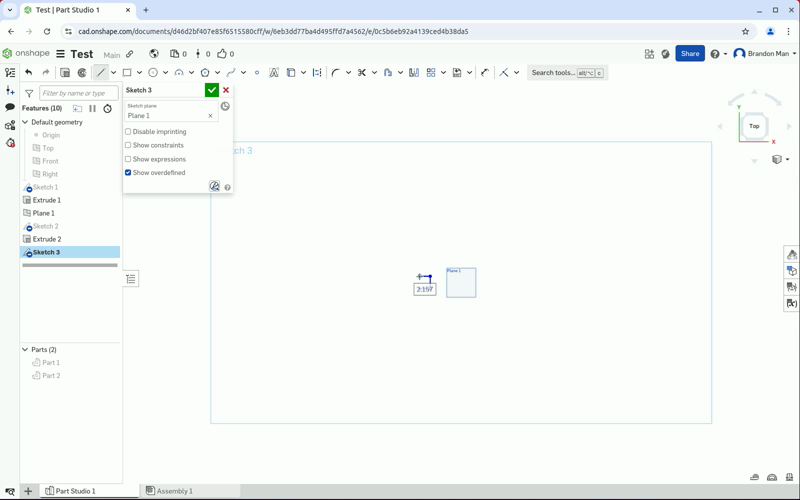
key(a)
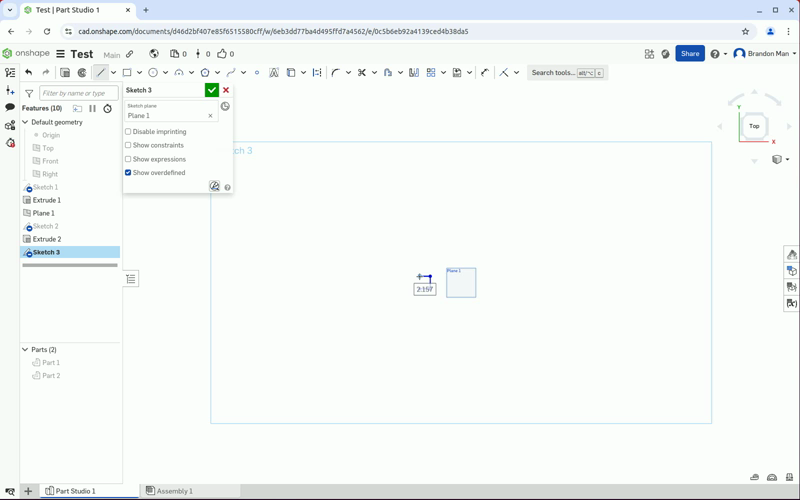
mouse_move(419, 276)
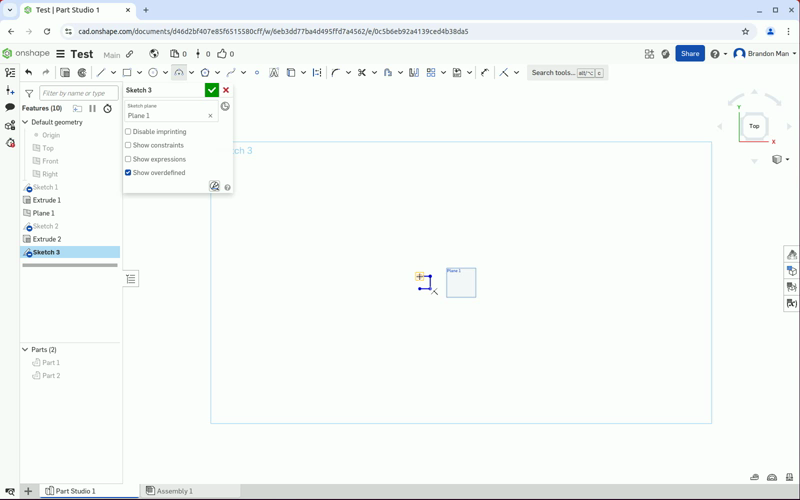
click(419, 276)
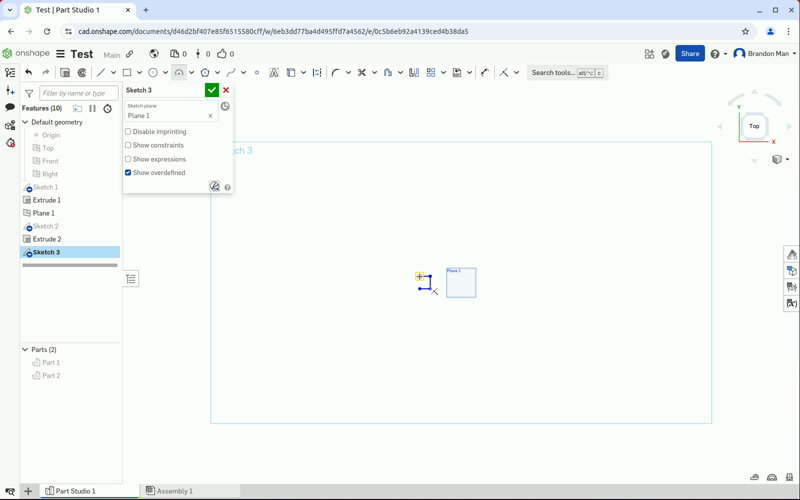
mouse_move(419, 288)
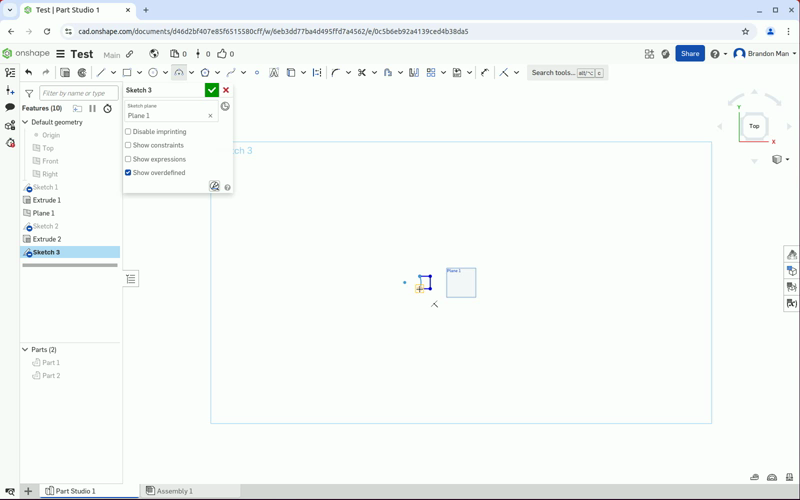
click(419, 288)
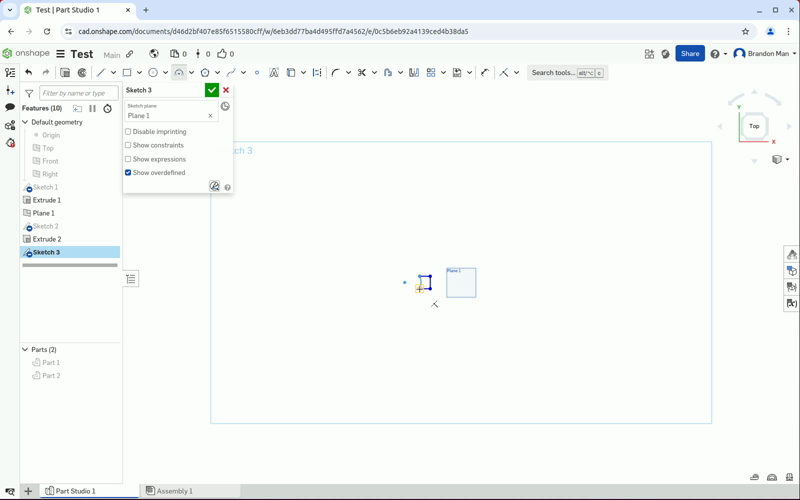
key_down(shift)
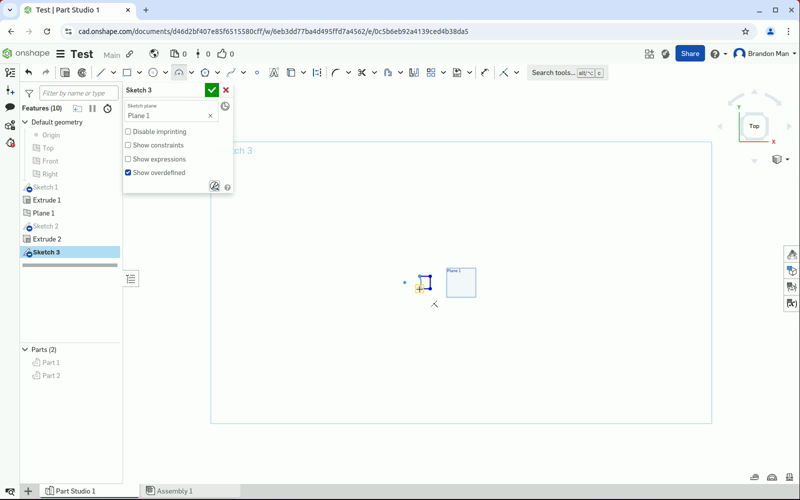
mouse_move(418, 282)
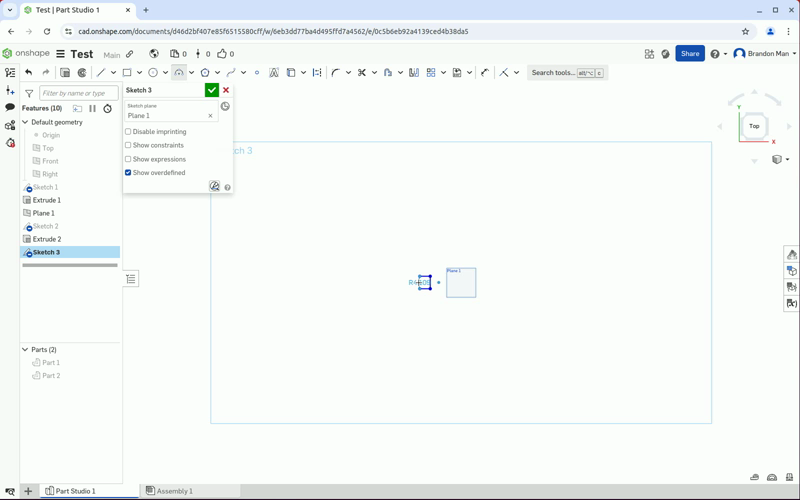
click(418, 282)
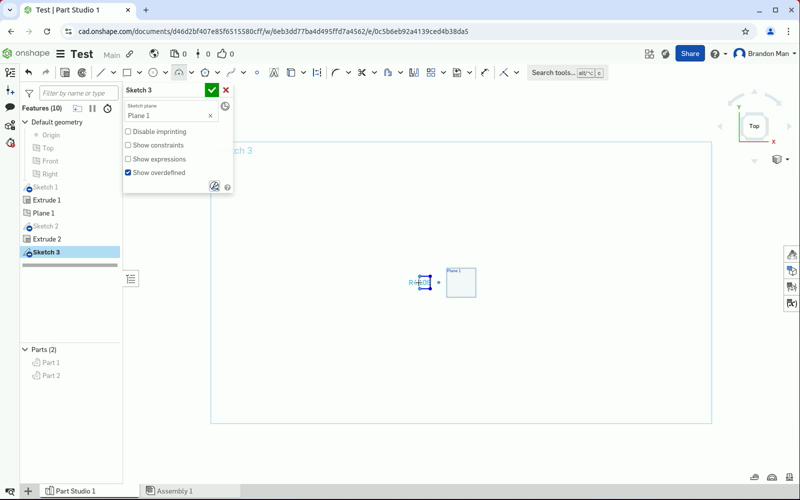
key_up(shift)
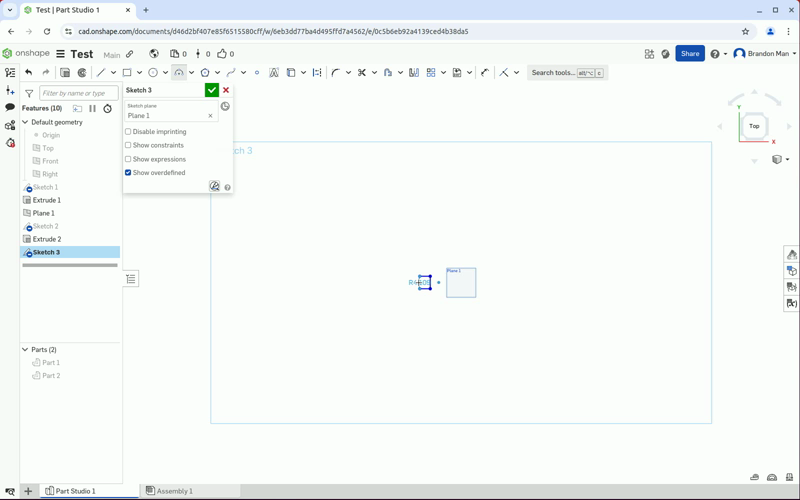
key(esc)
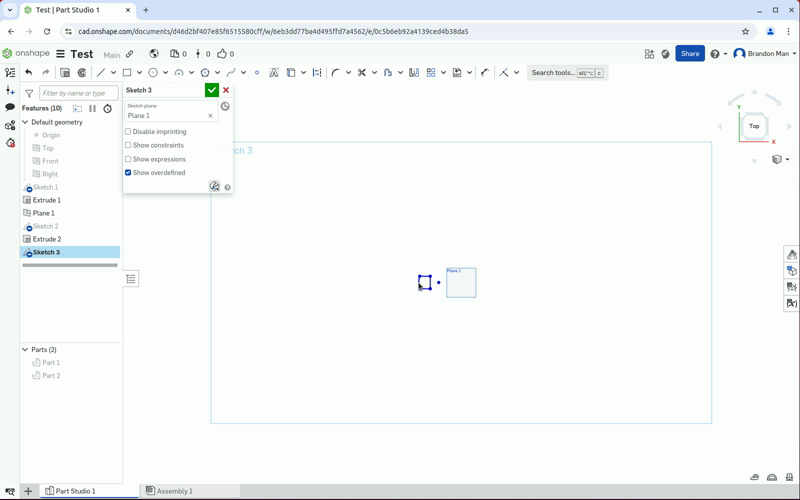
mouse_move(423, 278)
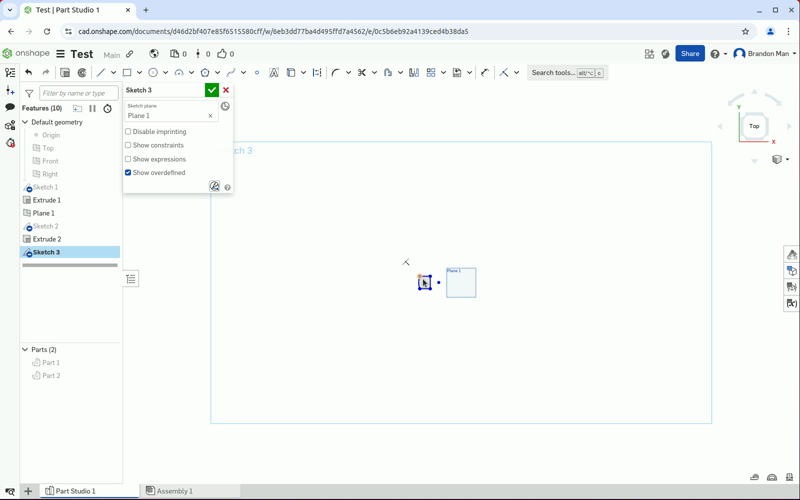
scroll(6)
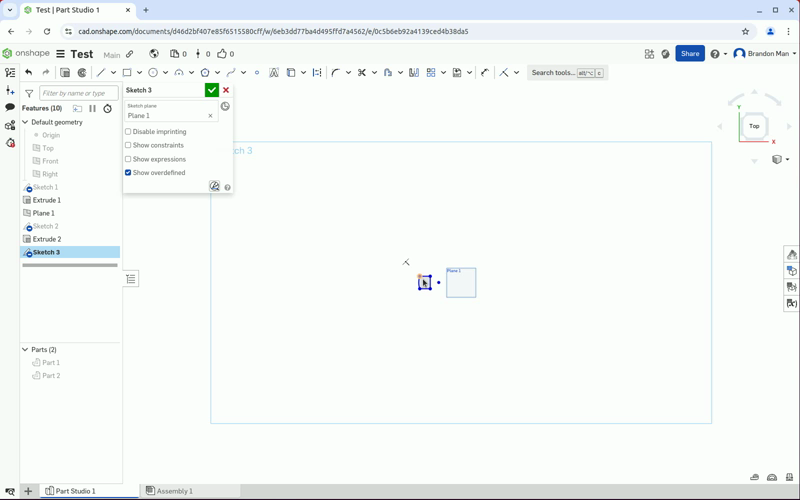
scroll(6)
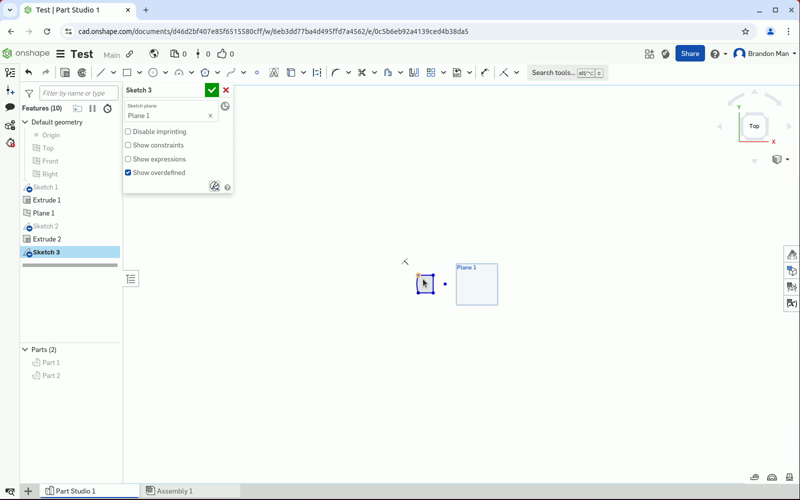
scroll(6)
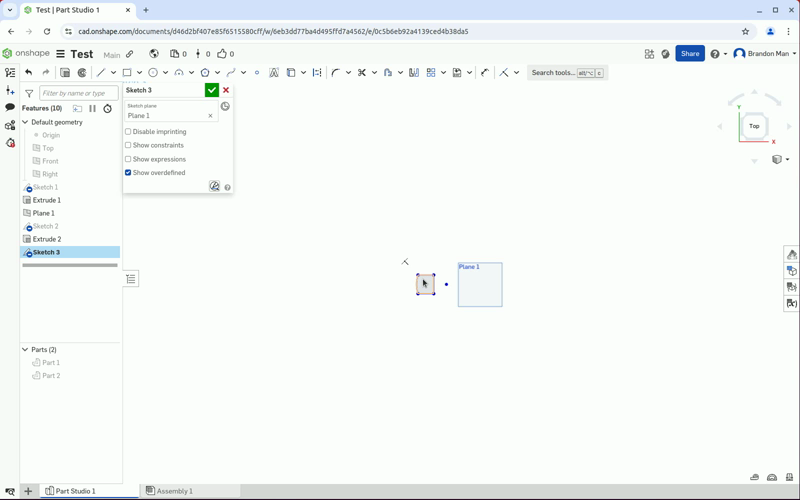
scroll(6)
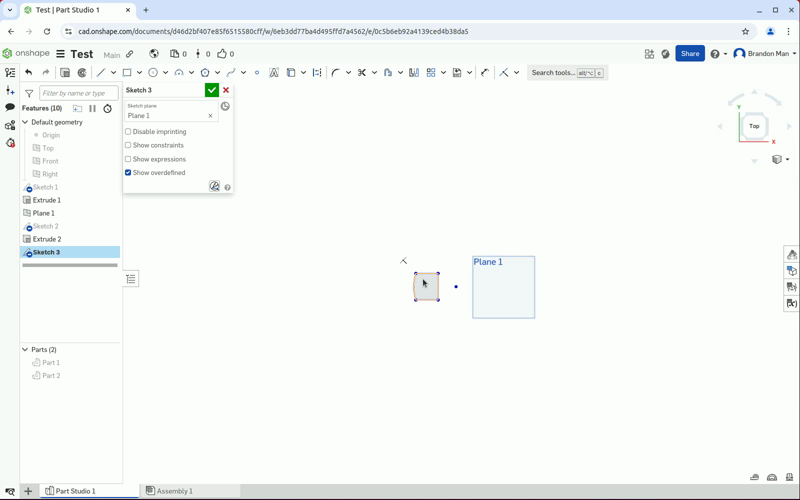
scroll(6)
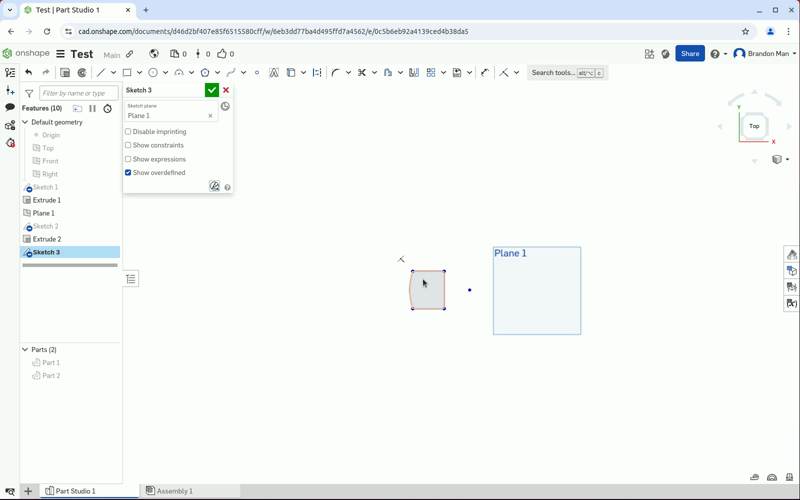
scroll(6)
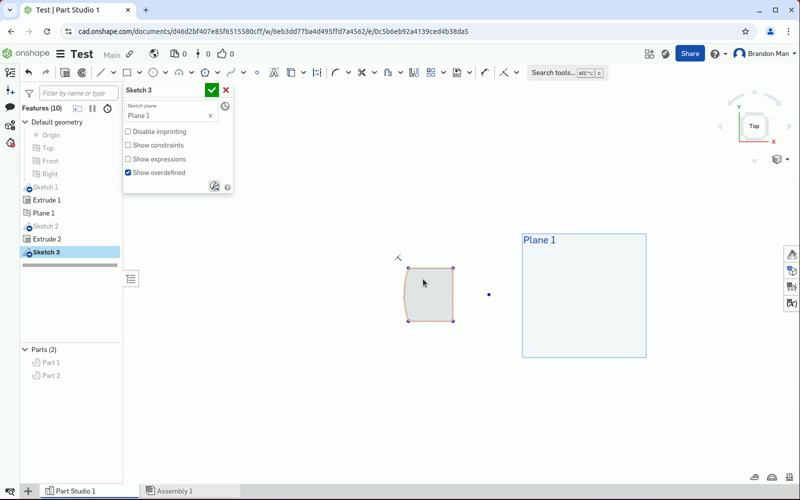
scroll(6)
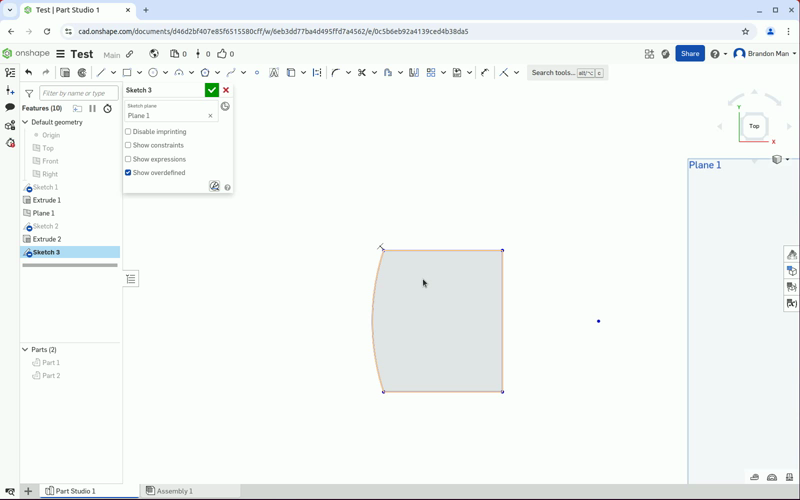
click(423, 278)
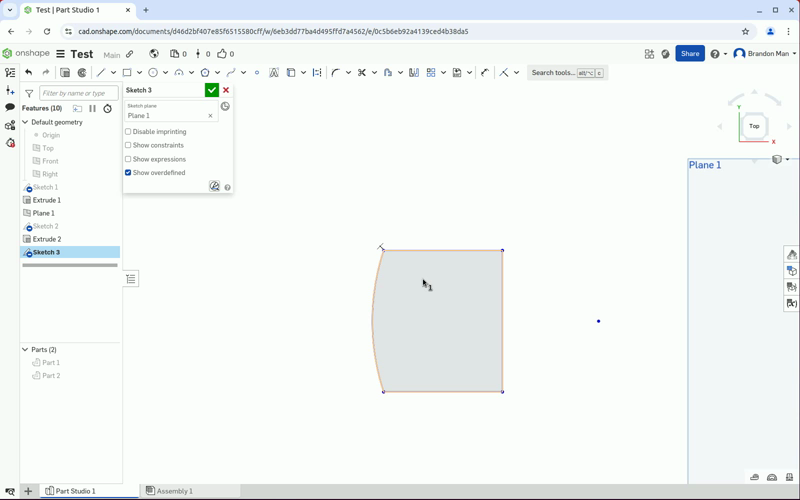
scroll(-6)
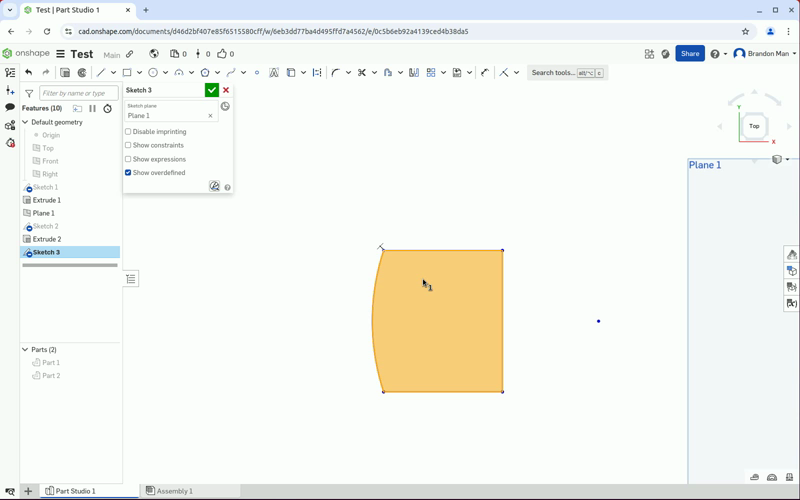
scroll(-6)
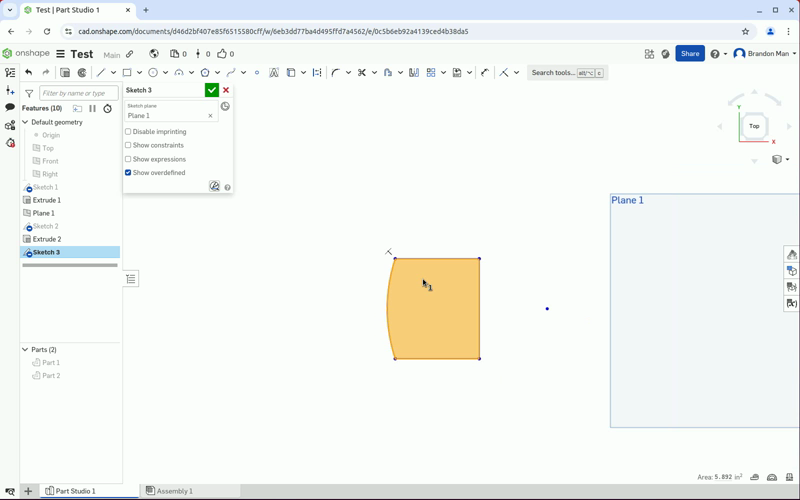
scroll(-6)
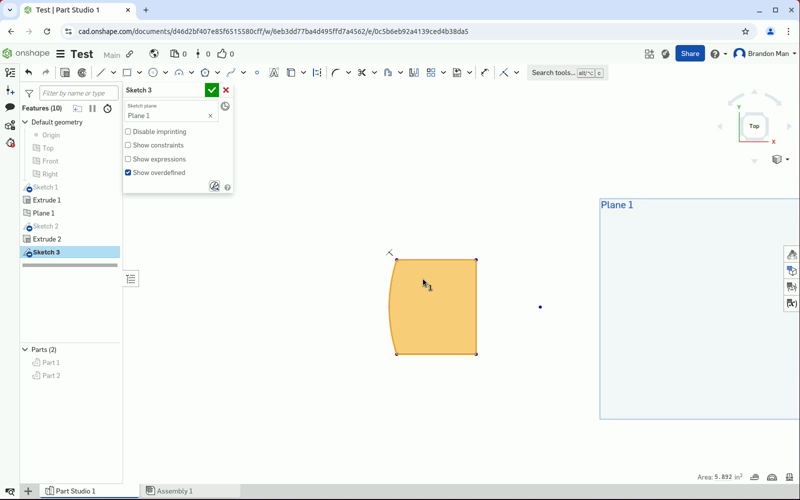
scroll(-6)
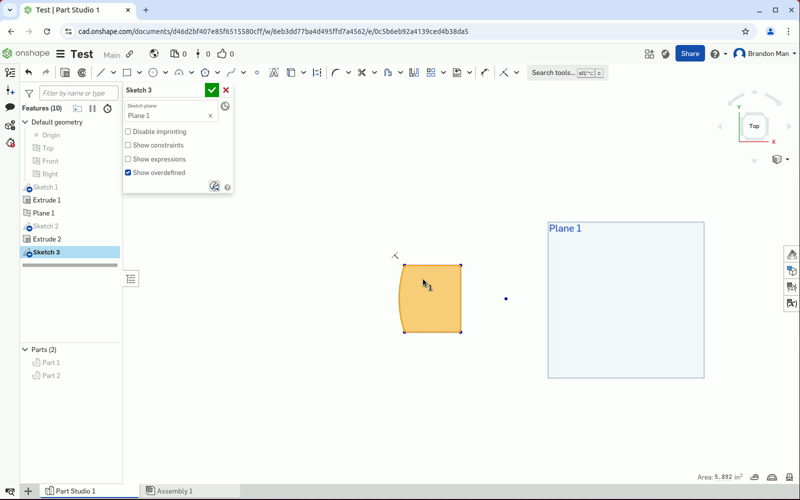
scroll(-6)
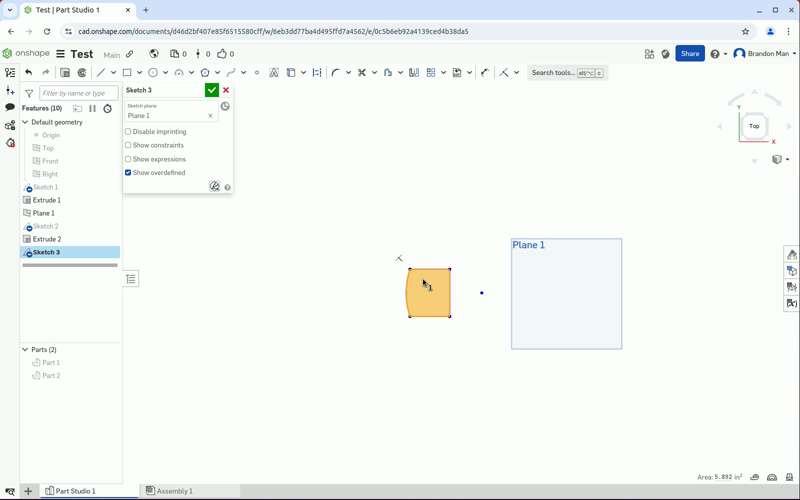
scroll(-6)
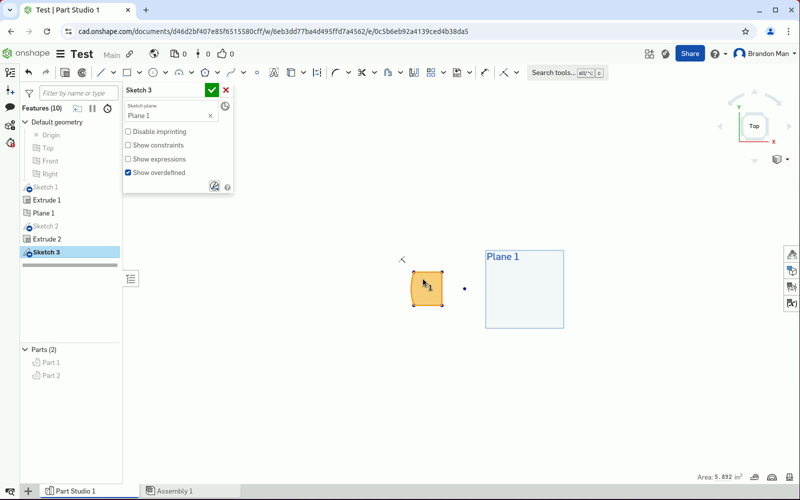
scroll(-6)
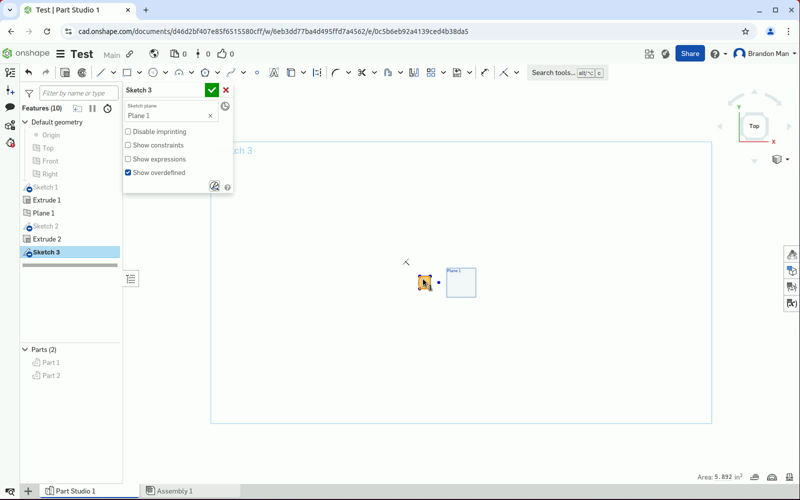
mouse_move(73, 352)
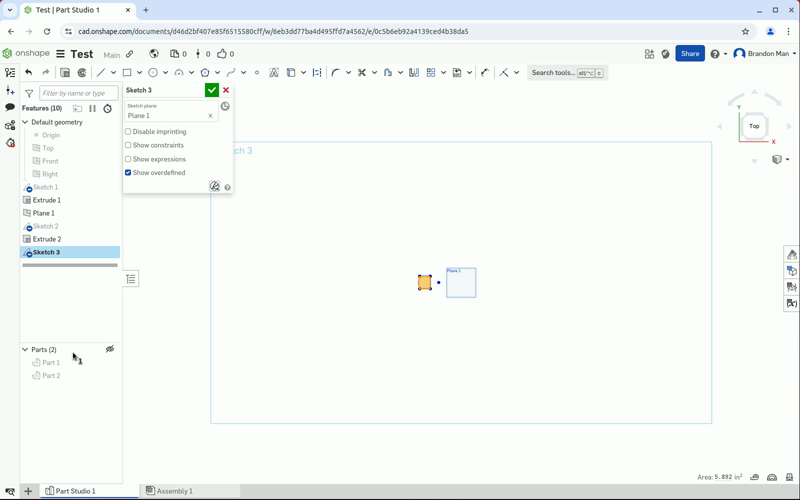
key(shift+y)
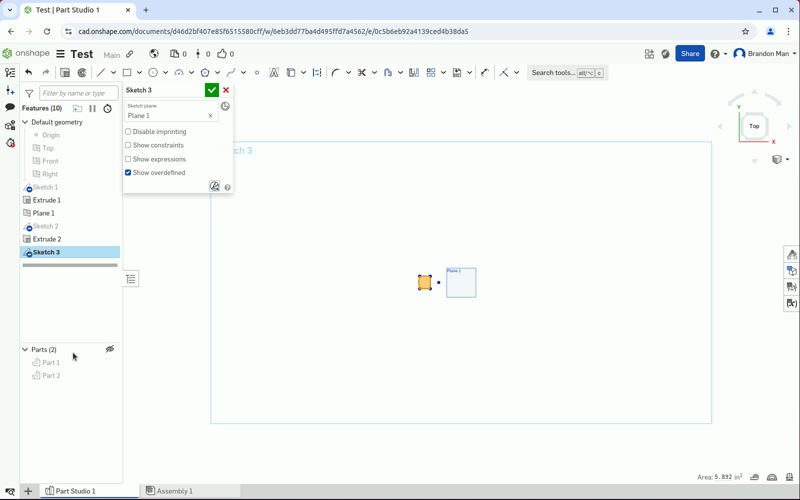
key(shift+e)
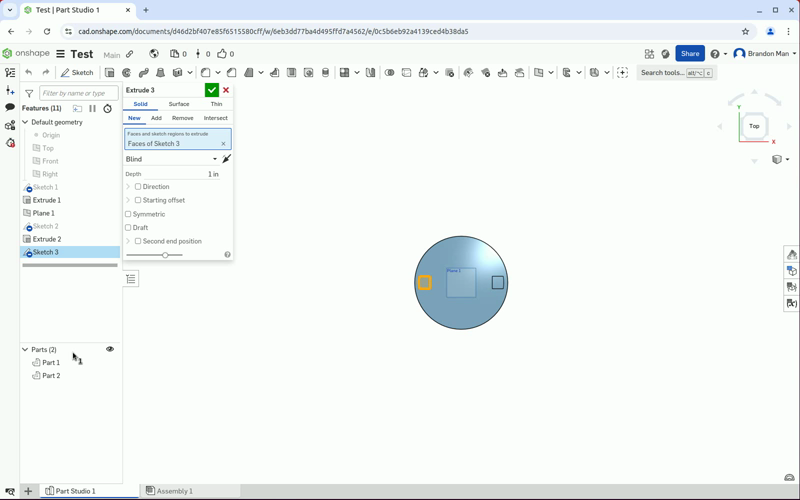
mouse_move(143, 106)
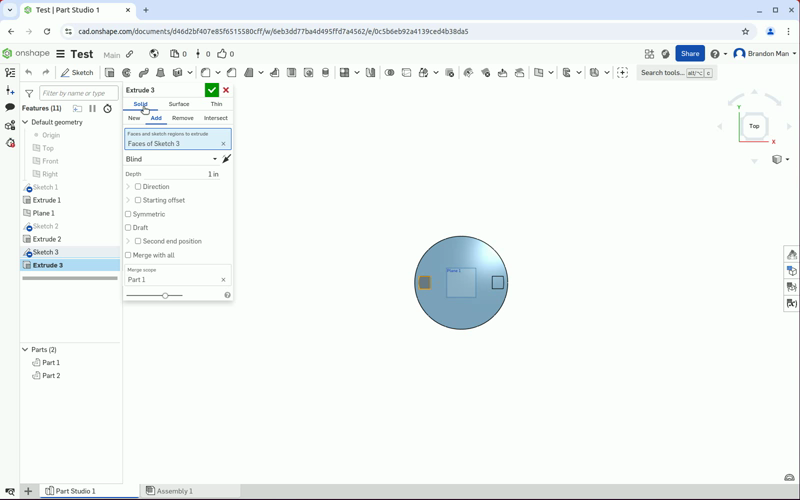
click(143, 106)
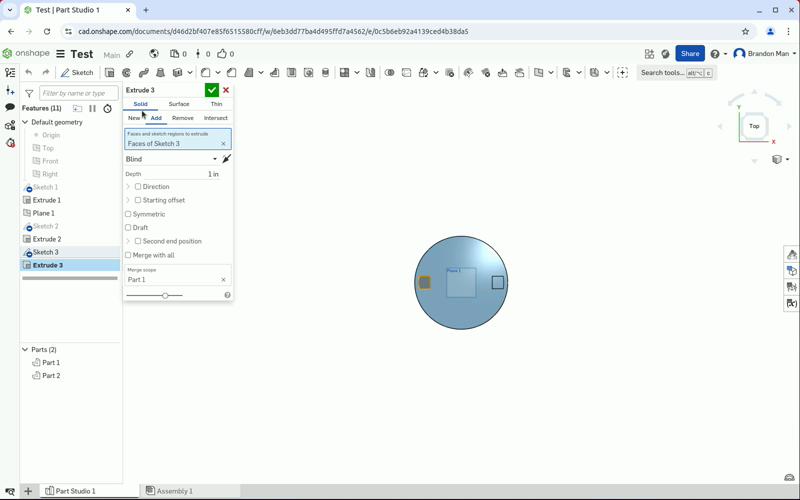
mouse_move(137, 120)
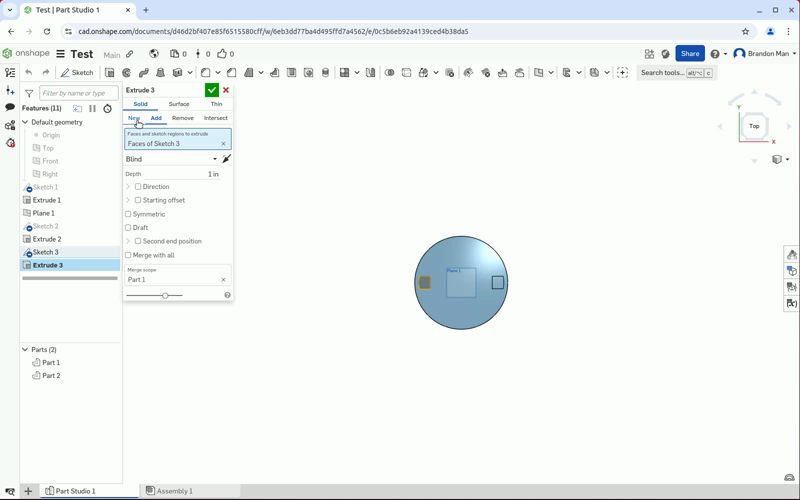
click(137, 120)
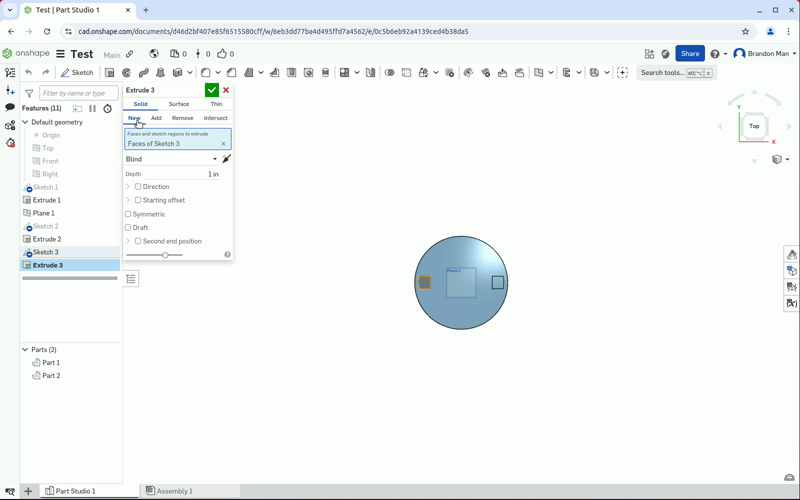
key(tab, 4)
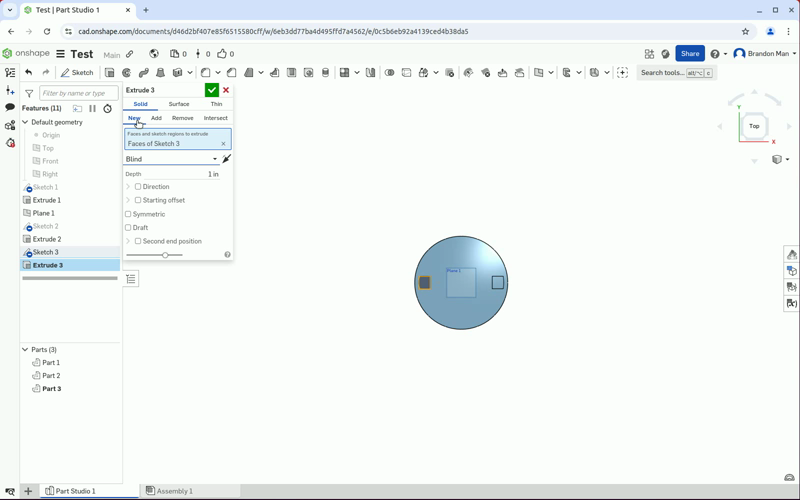
text(-0.481)
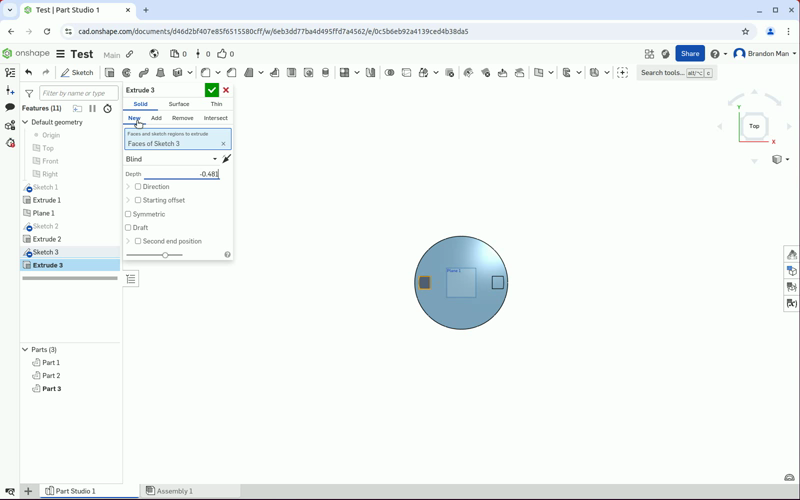
key(enter)
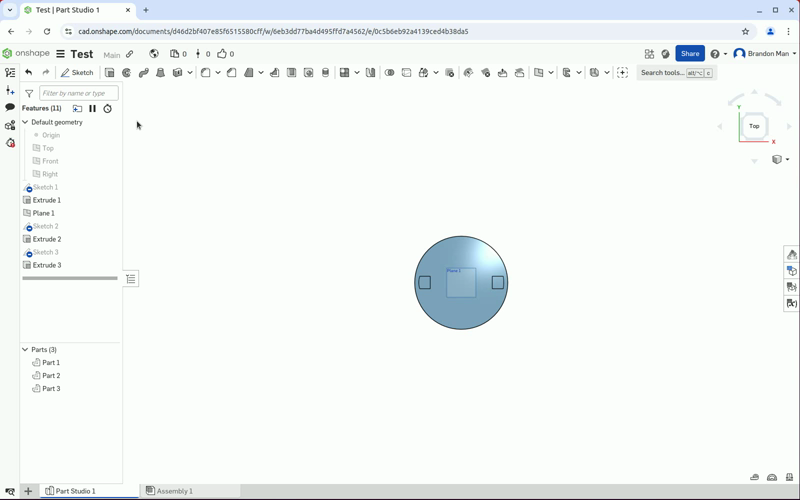
key(shift+h)
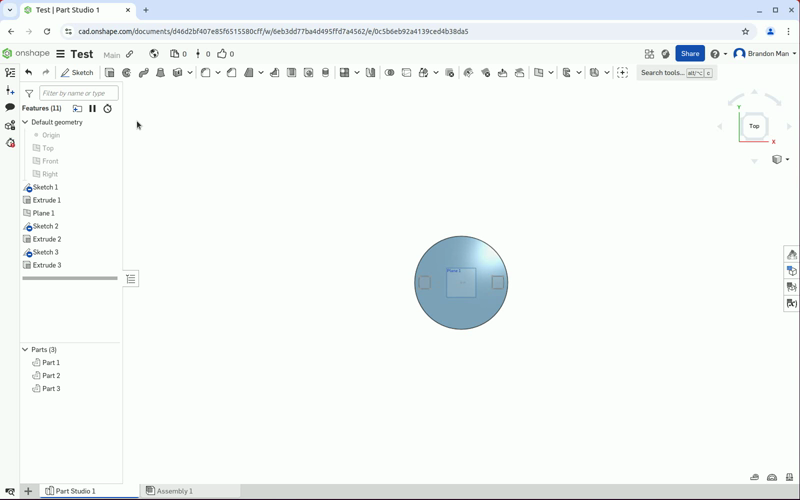
key(shift+h)
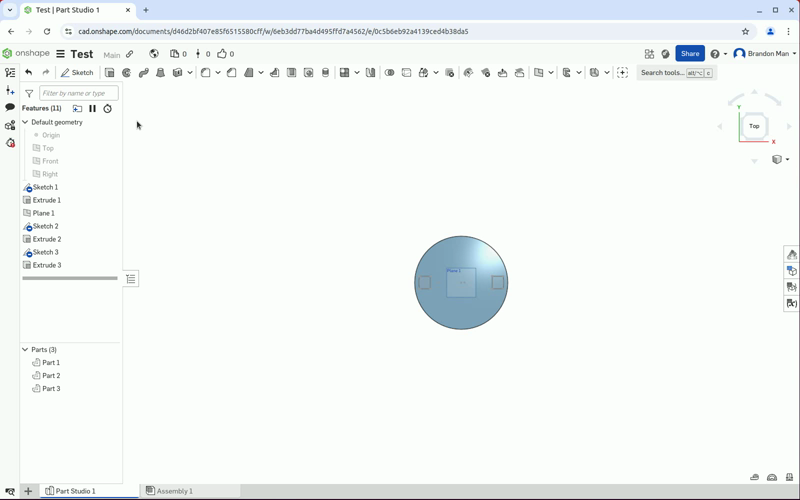
key(shift+7)
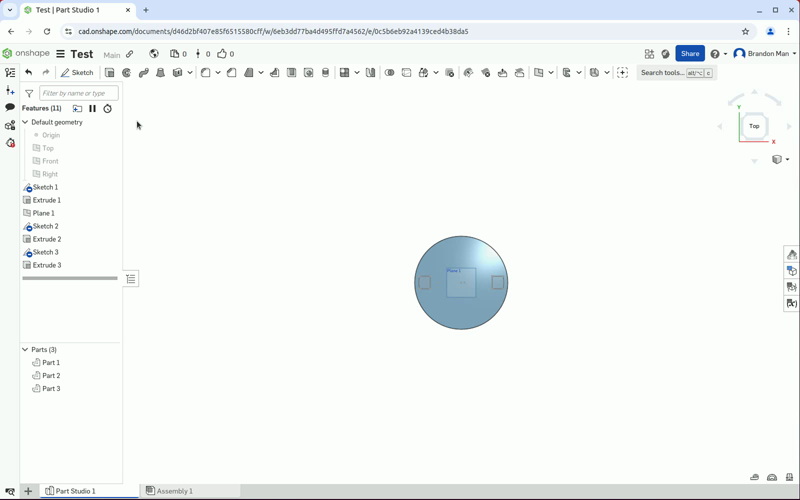
key(up, 3)
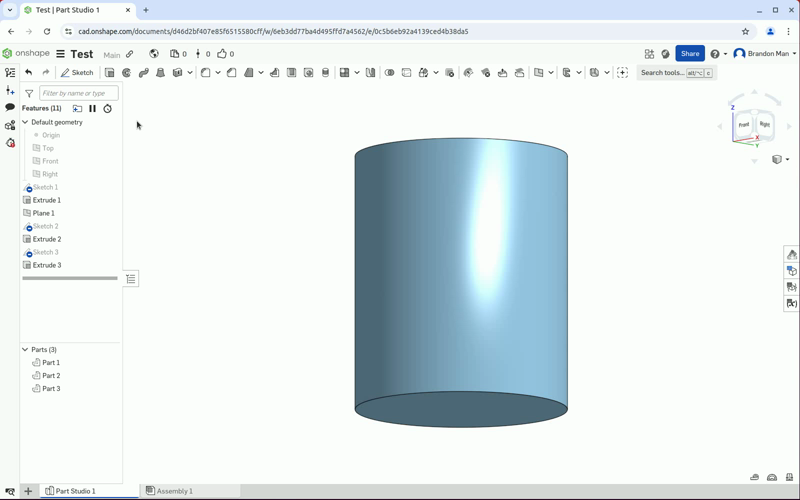
key(left, 3)
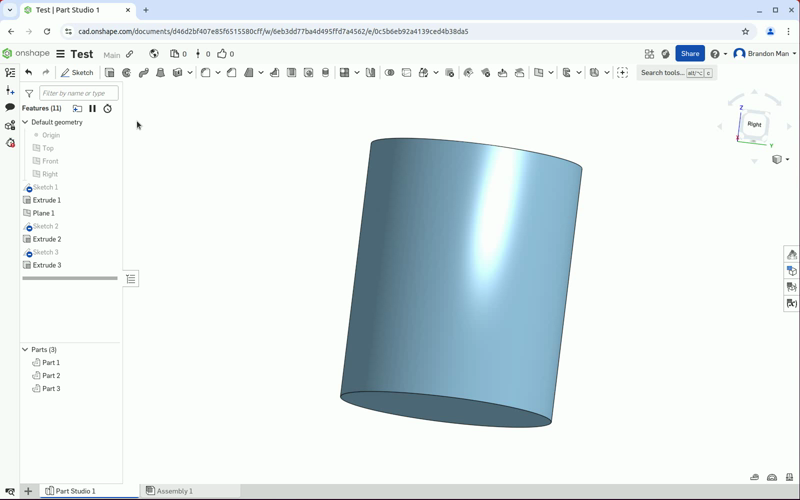
key(right, 3)
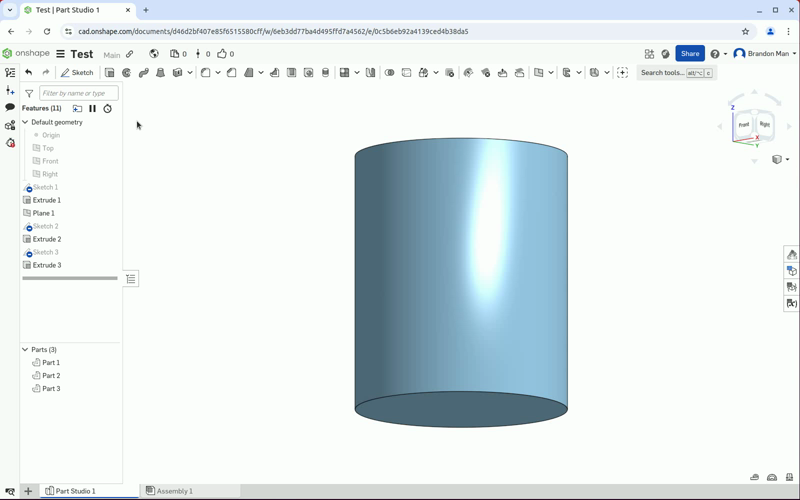
key(down, 3)
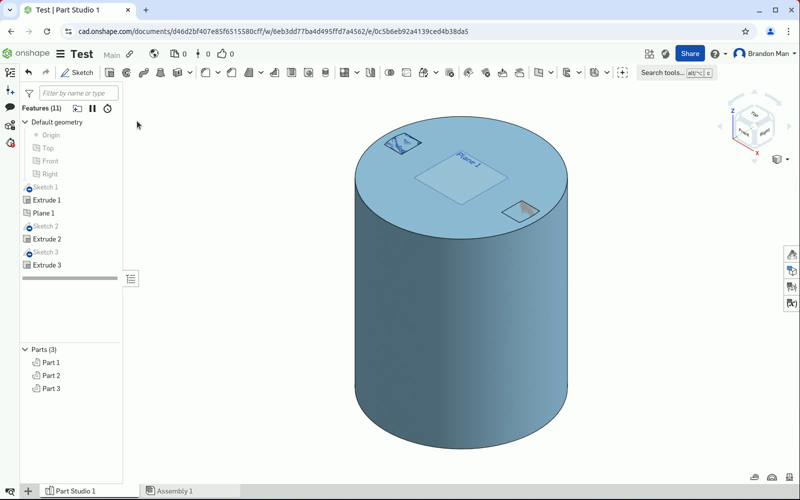
mouse_move(73, 189)
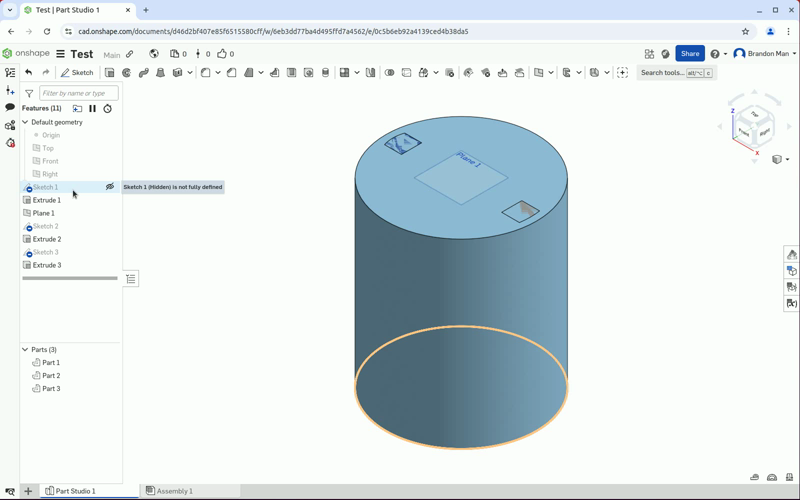
click(73, 189)